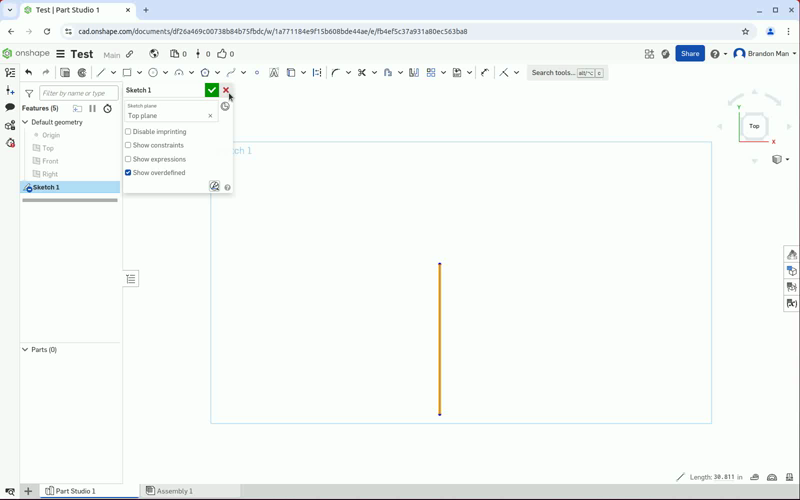
key(shift+h)
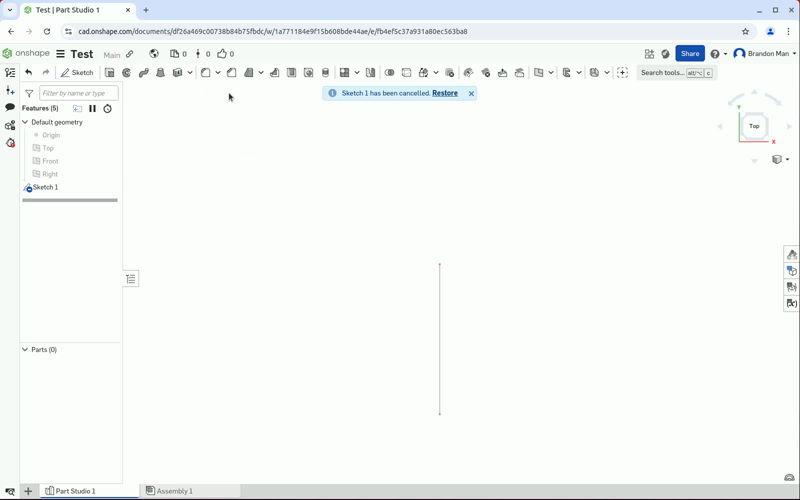
key(shift+s)
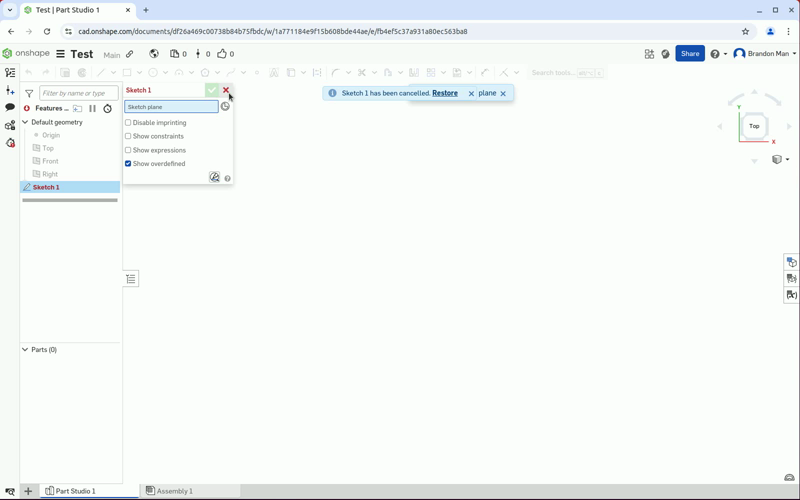
mouse_move(73, 150)
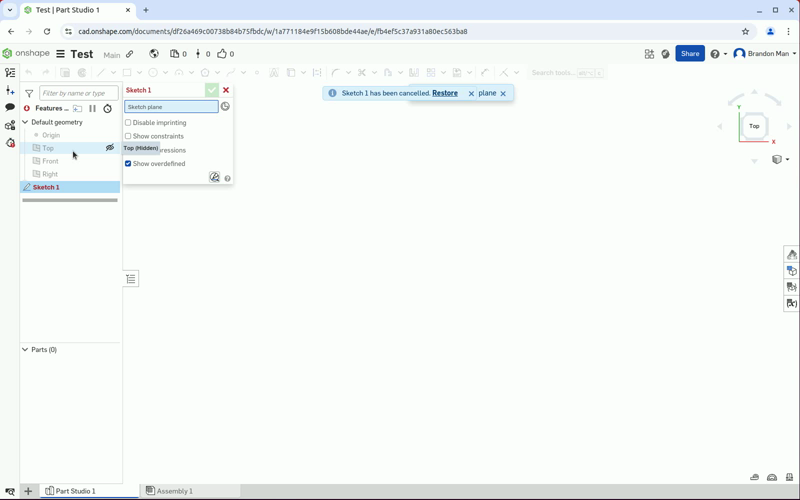
click(73, 150)
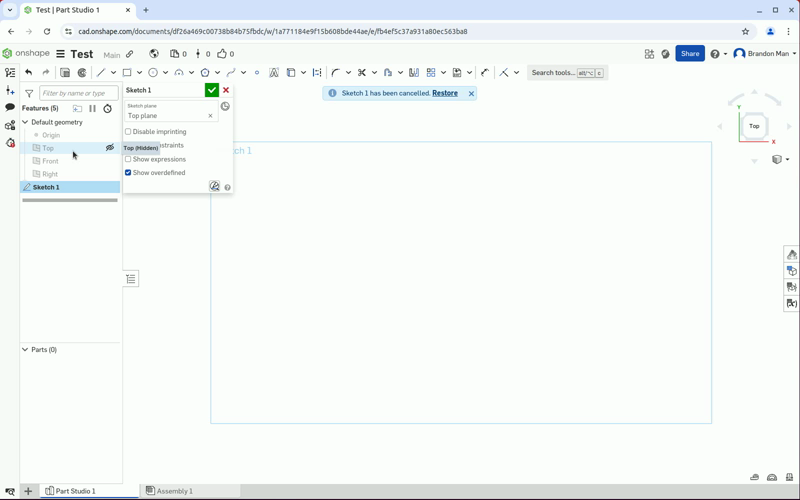
mouse_move(73, 352)
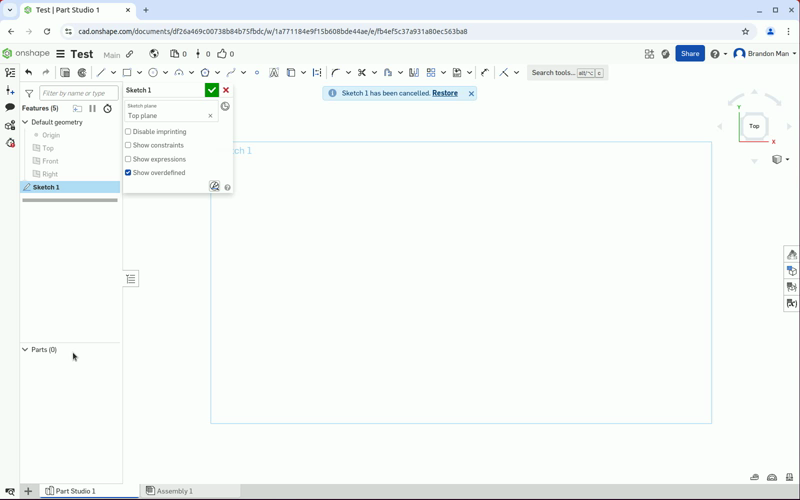
key(y)
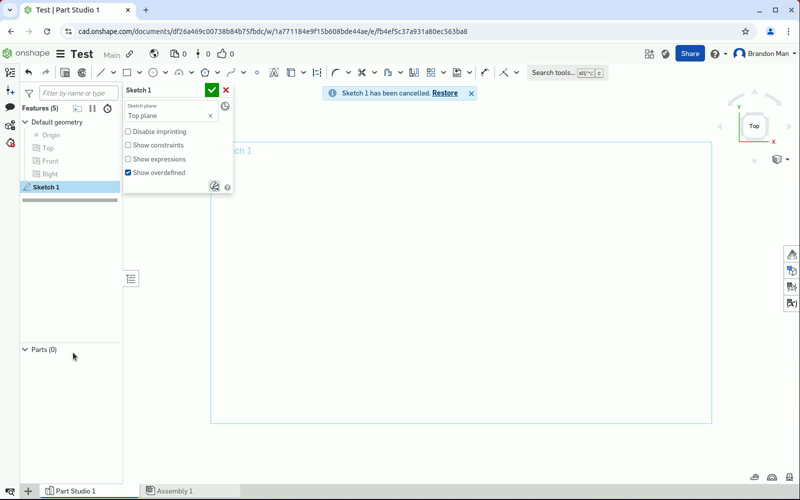
key(l)
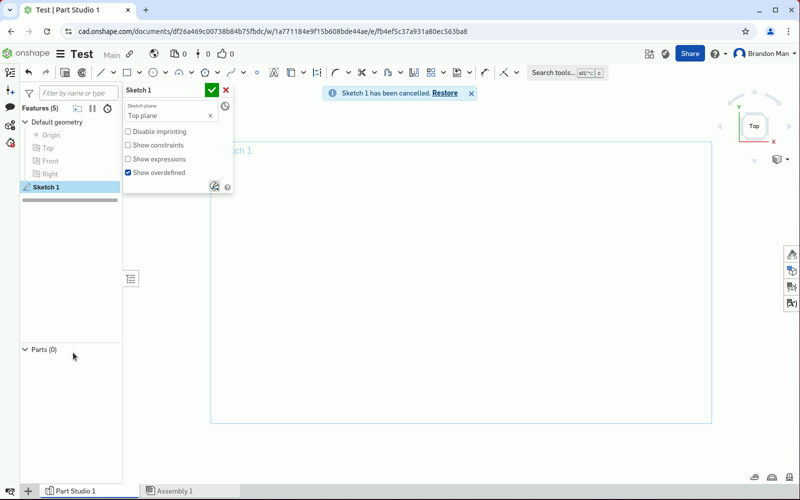
key_down(shift)
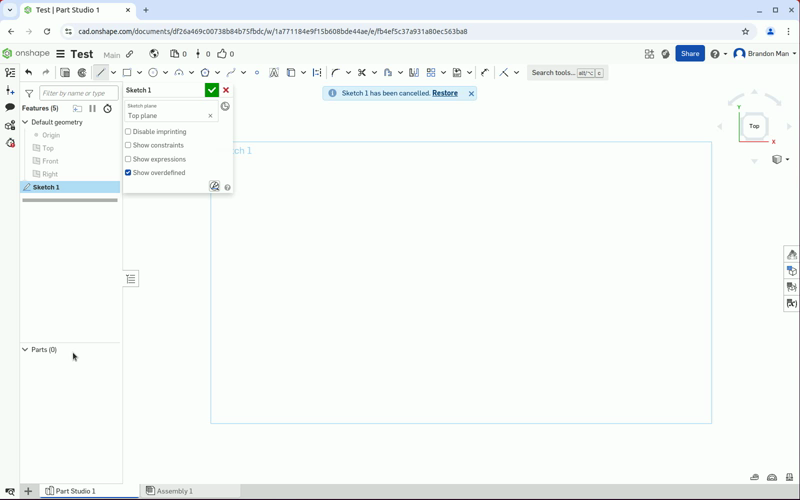
mouse_move(460, 282)
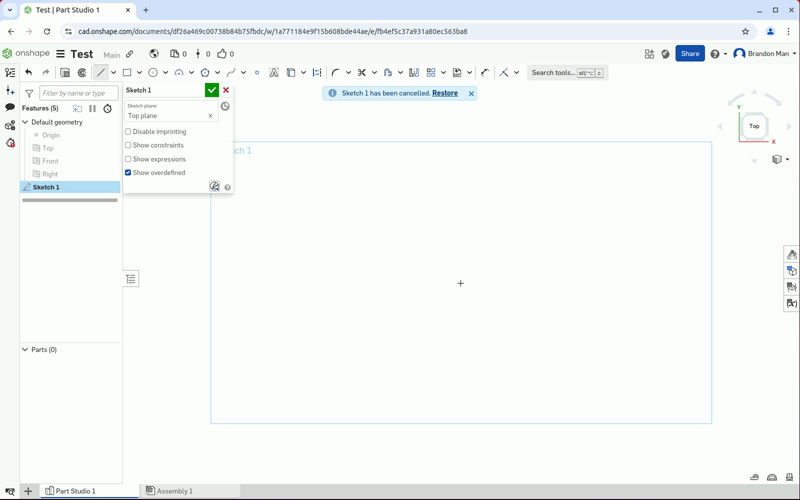
click(460, 282)
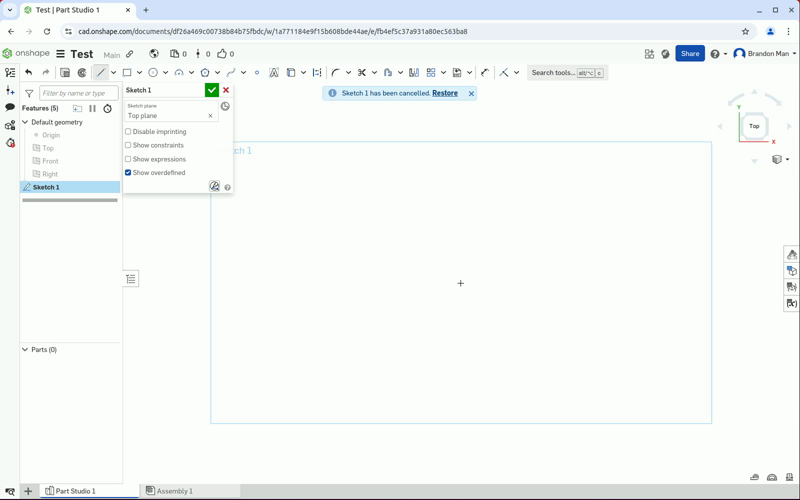
key_up(shift)
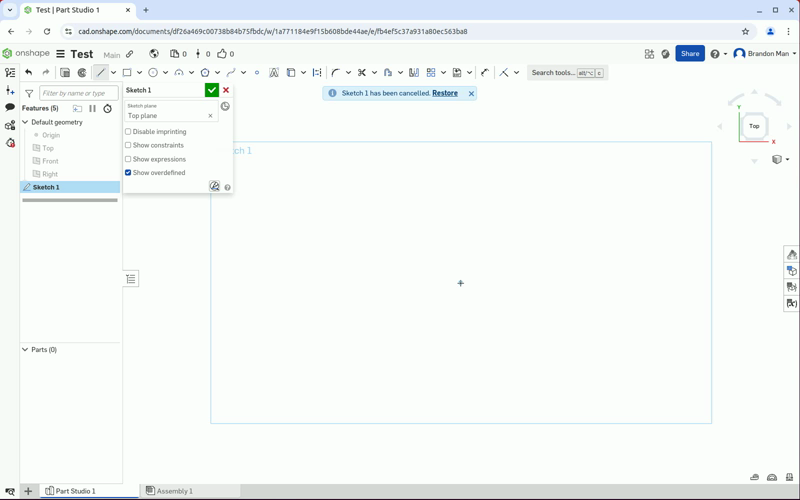
key_down(shift)
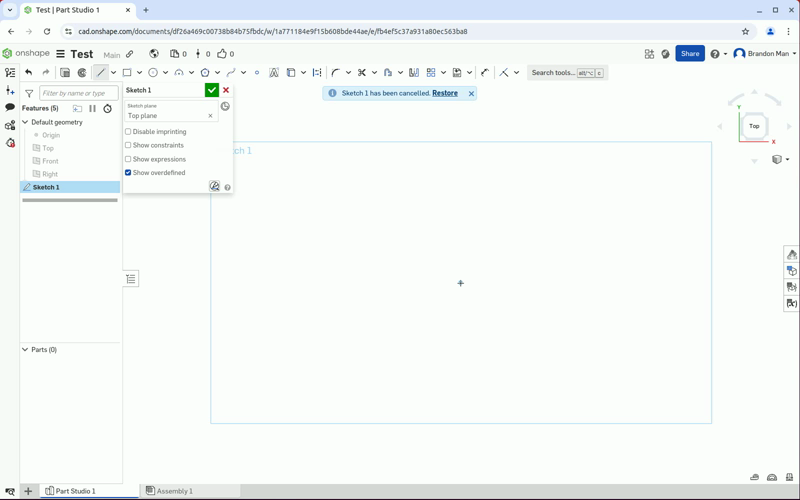
mouse_move(535, 282)
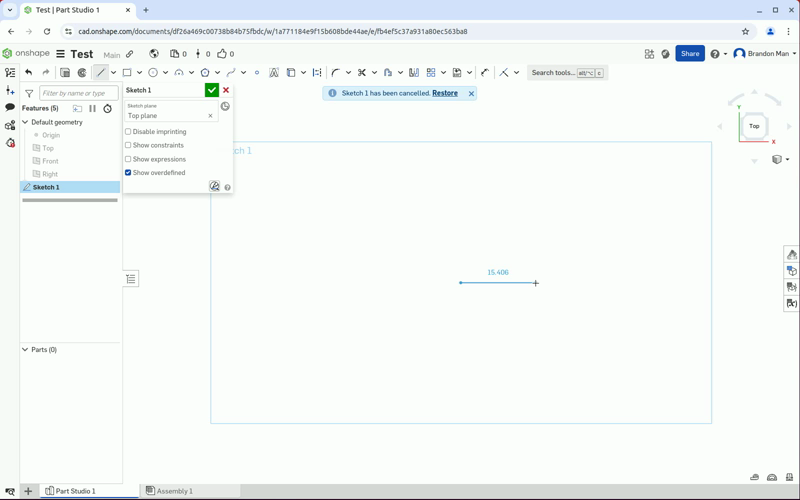
click(535, 282)
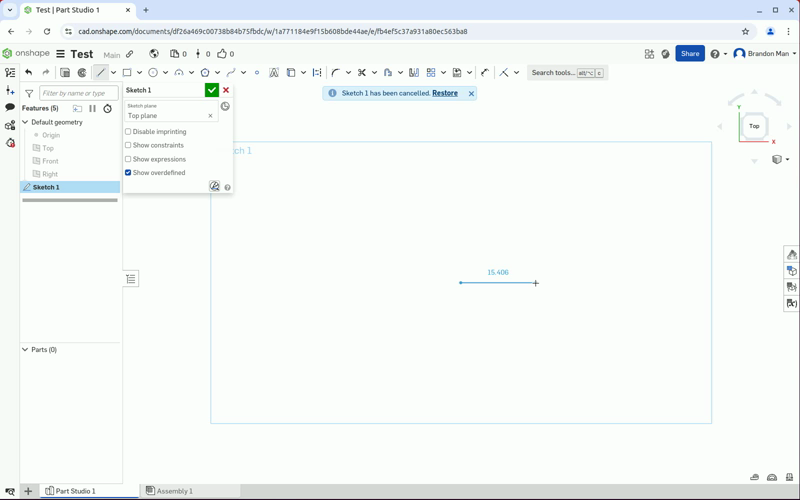
key_up(shift)
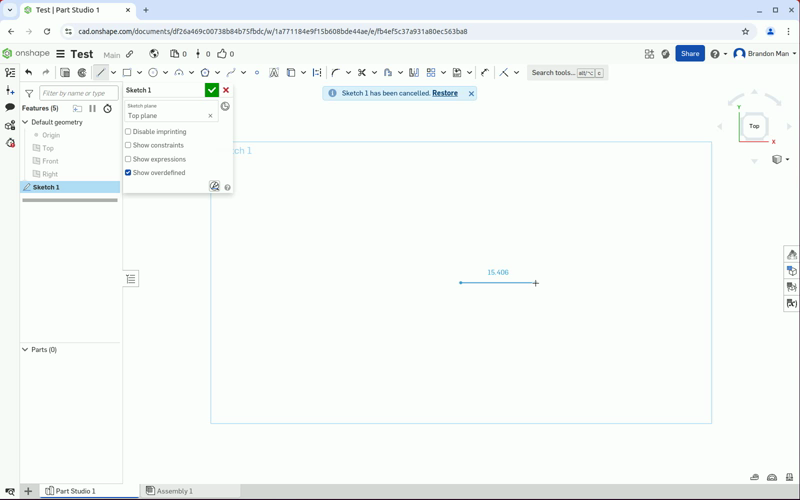
key_down(shift)
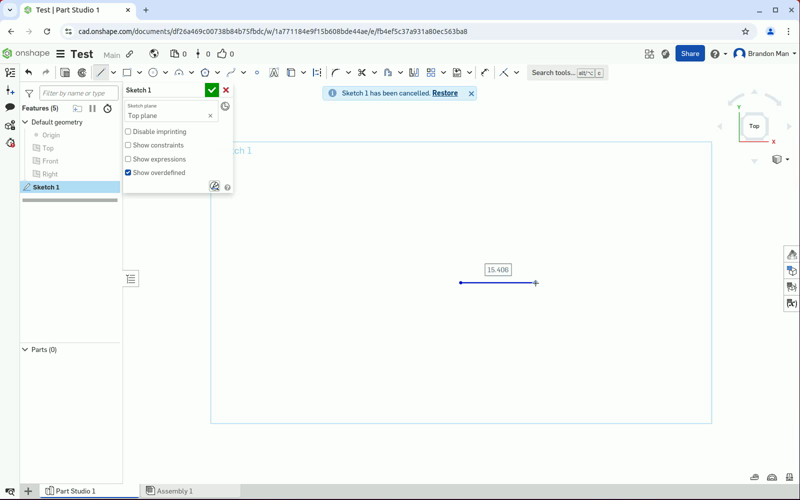
mouse_move(535, 170)
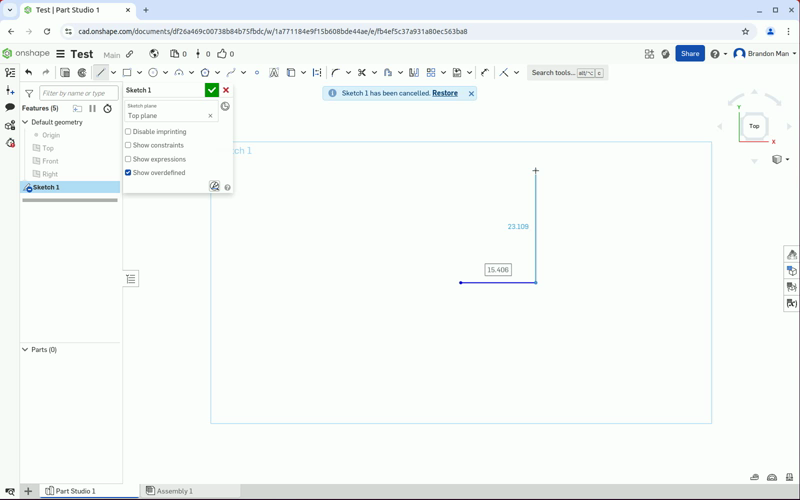
click(535, 170)
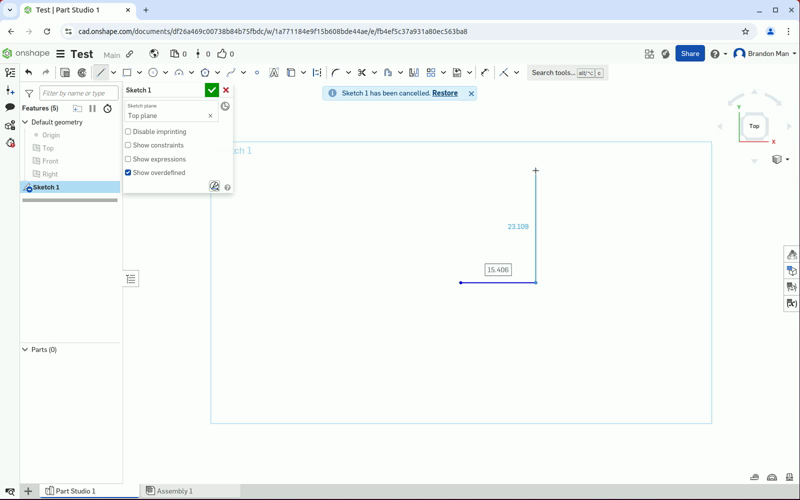
key_up(shift)
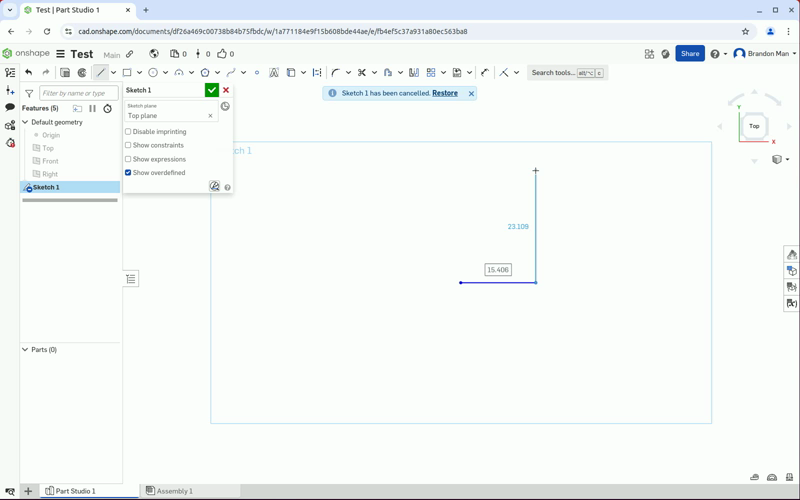
key_down(shift)
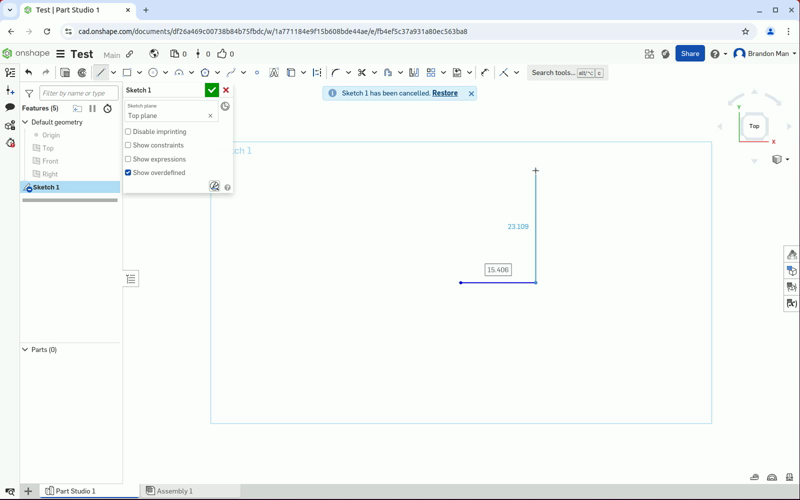
mouse_move(460, 170)
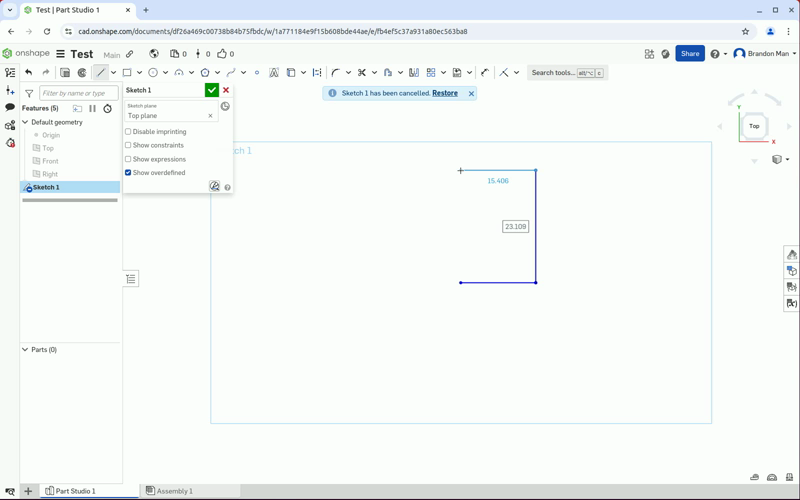
click(460, 170)
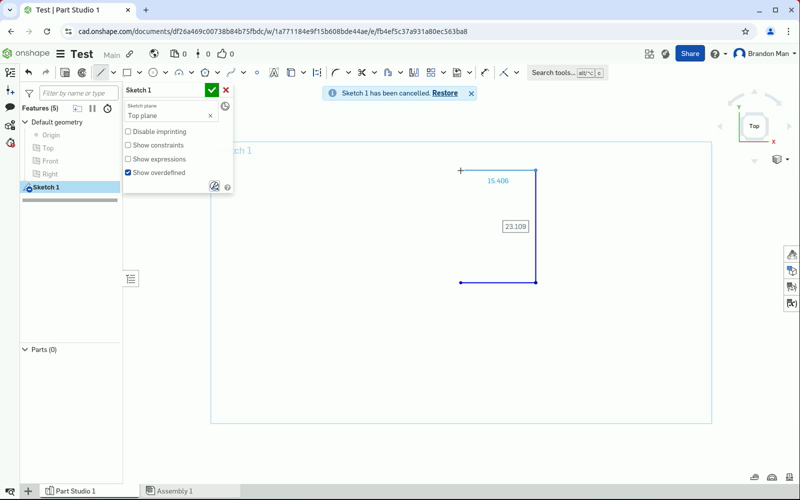
key_up(shift)
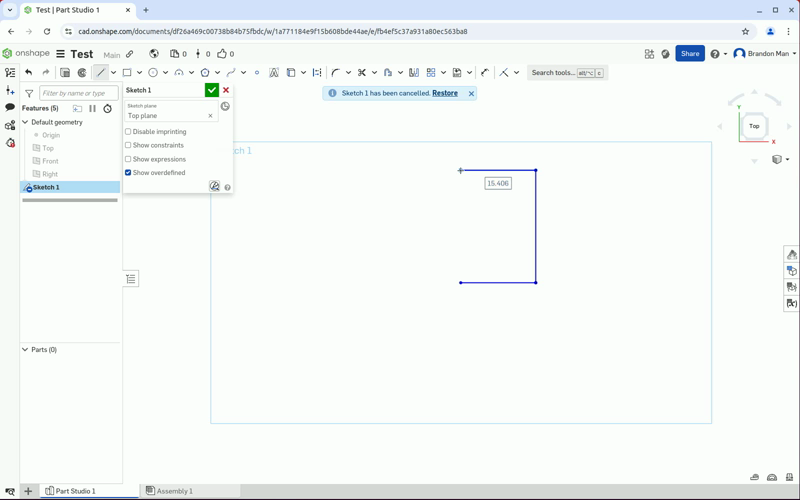
key_down(shift)
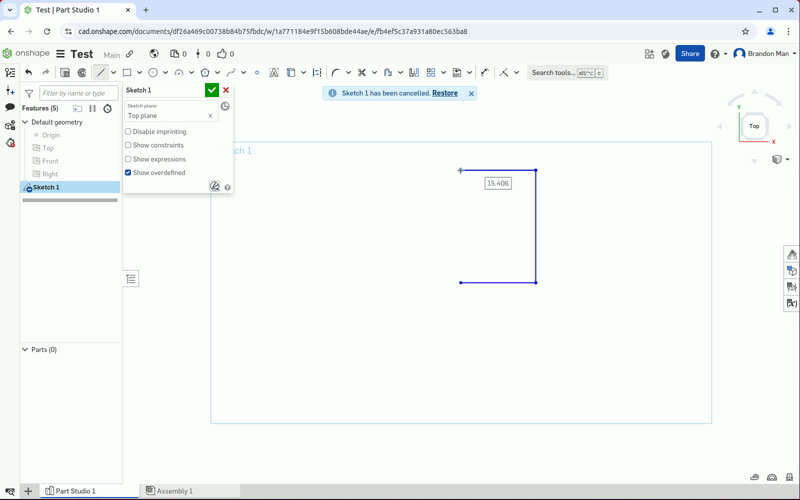
mouse_move(460, 282)
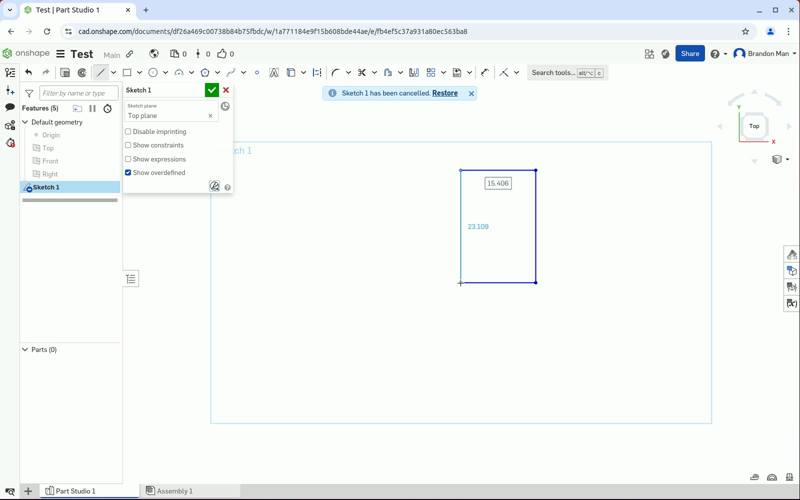
key_up(shift)
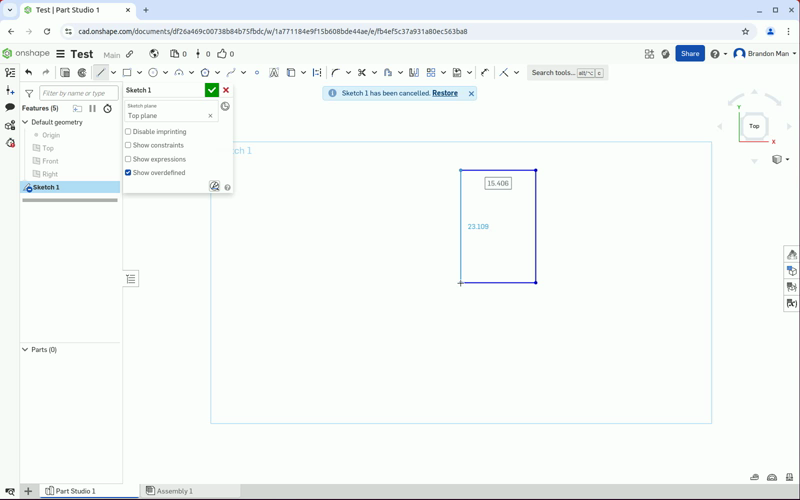
click(460, 282)
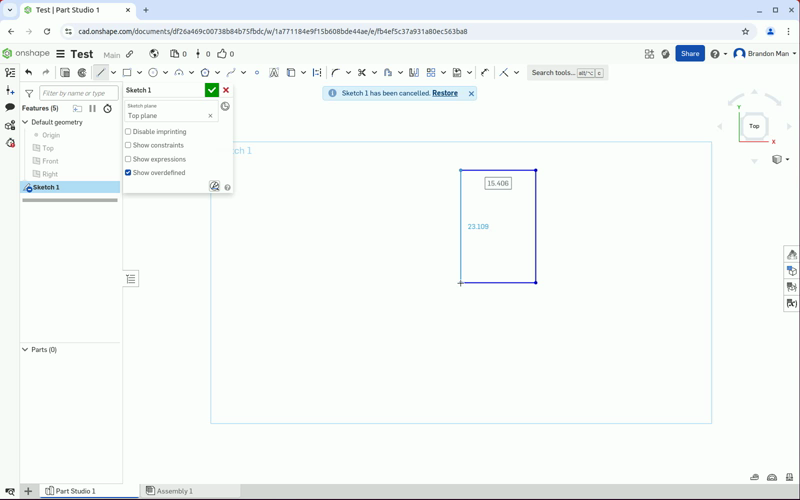
key(esc)
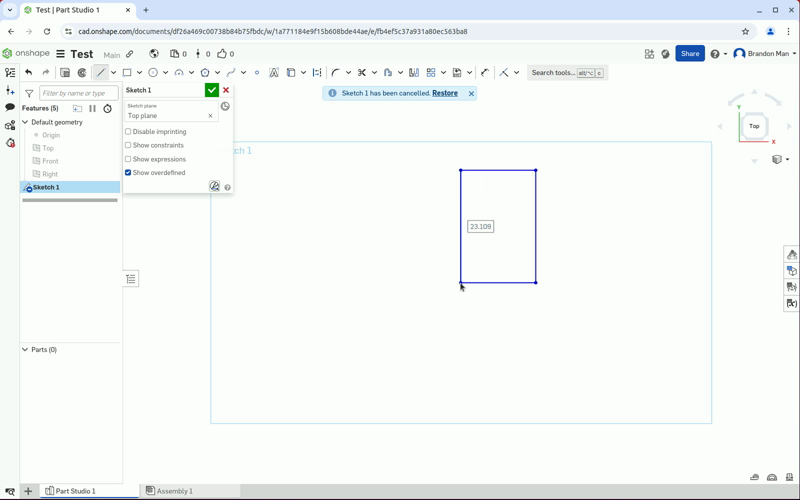
mouse_move(490, 225)
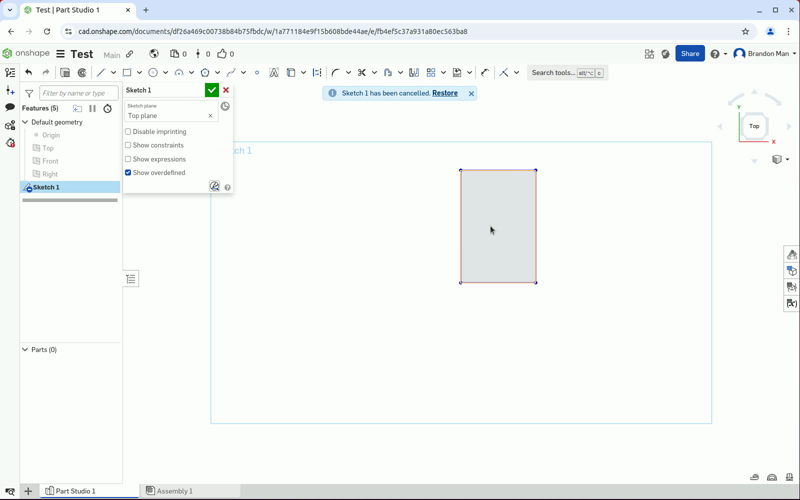
click(490, 225)
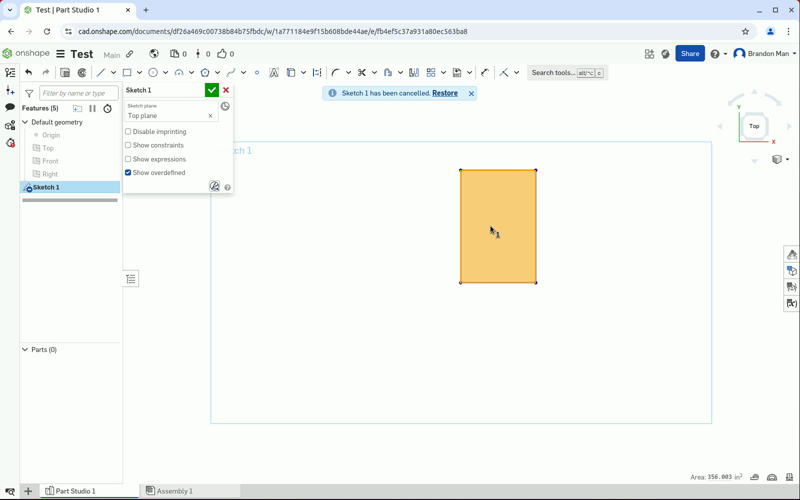
mouse_move(73, 352)
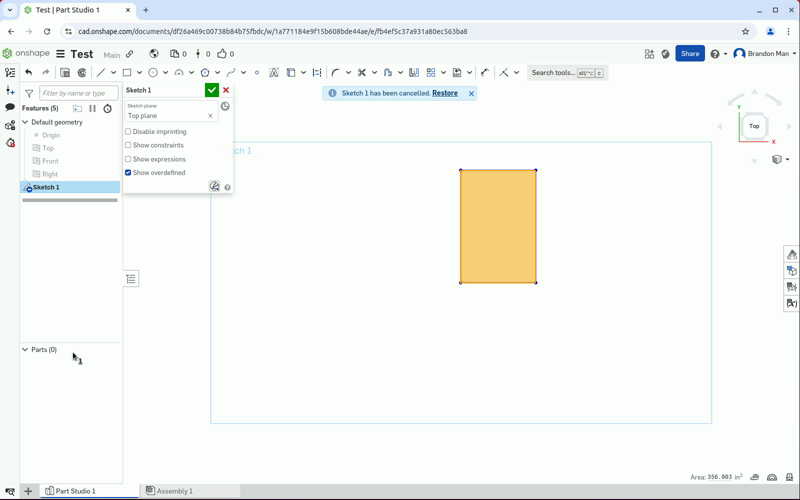
key(shift+y)
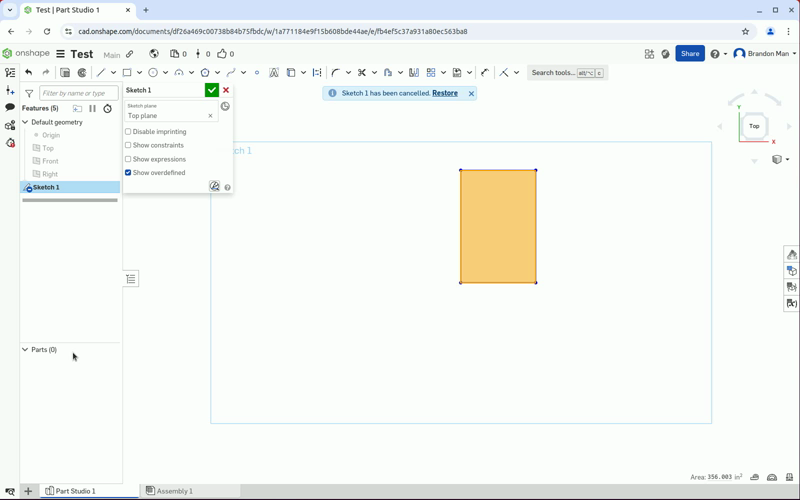
key(shift+e)
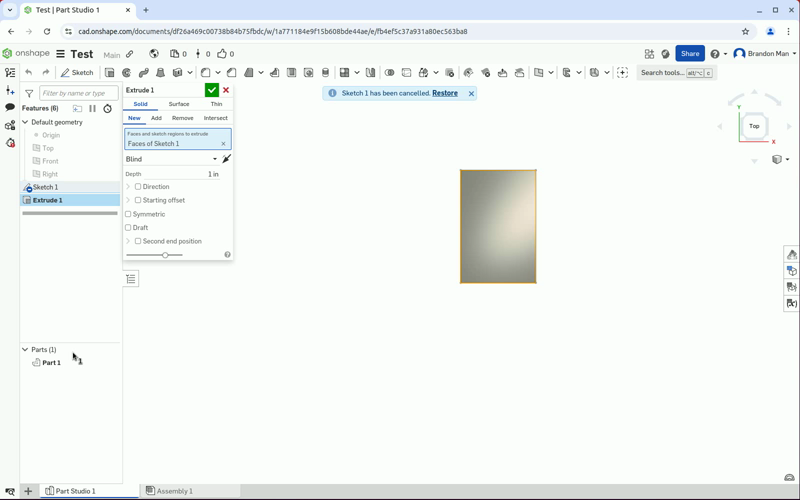
mouse_move(143, 106)
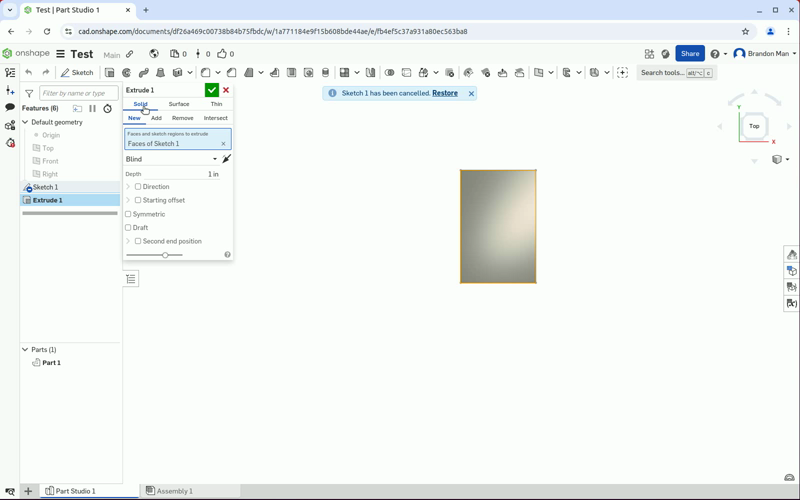
click(143, 106)
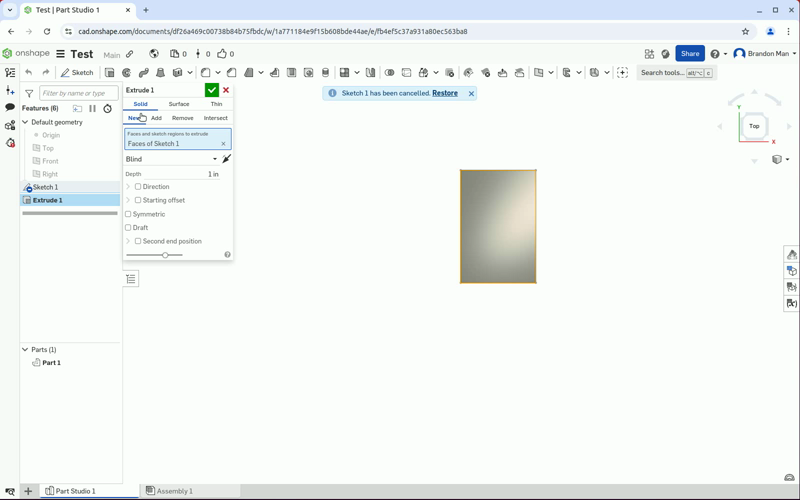
mouse_move(137, 120)
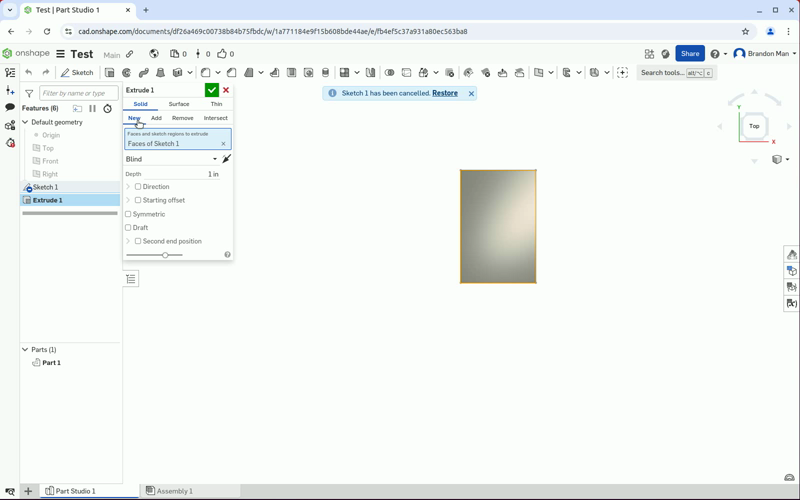
click(137, 120)
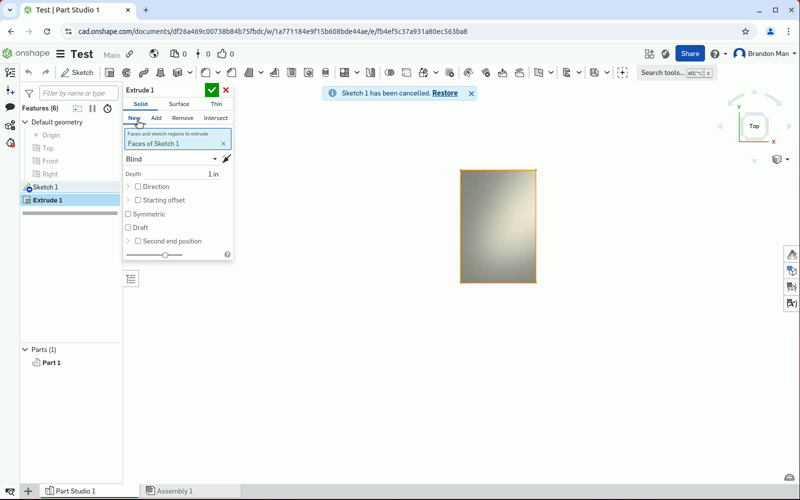
key(tab, 4)
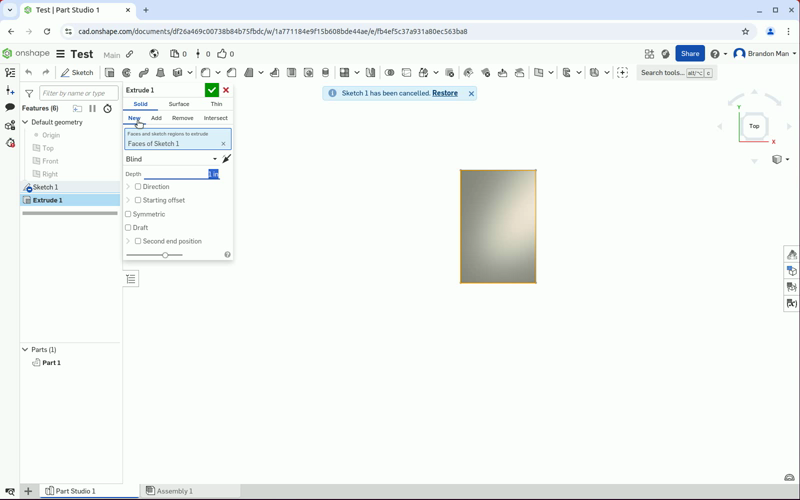
text(9.147)
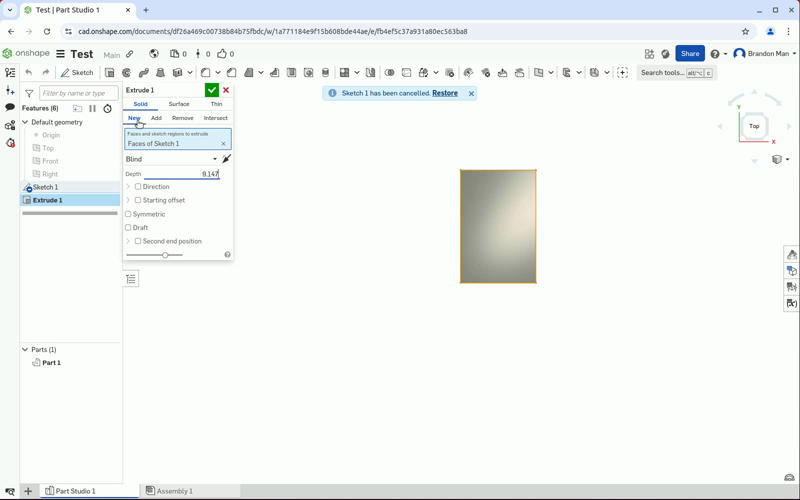
key(enter)
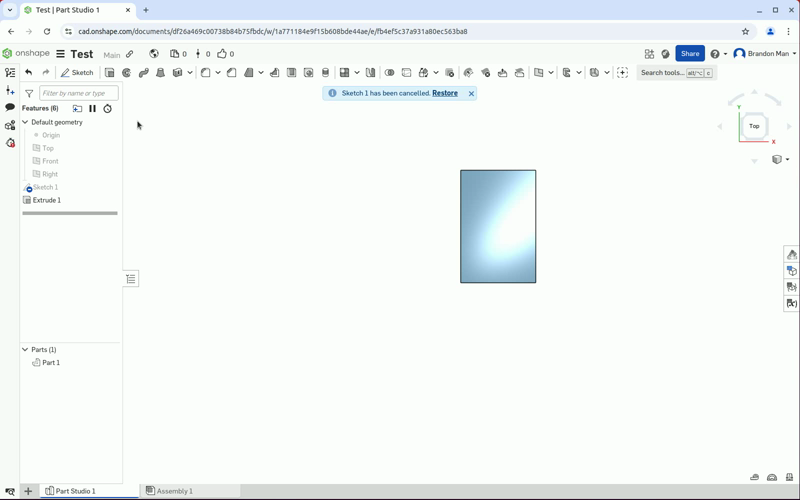
key(shift+h)
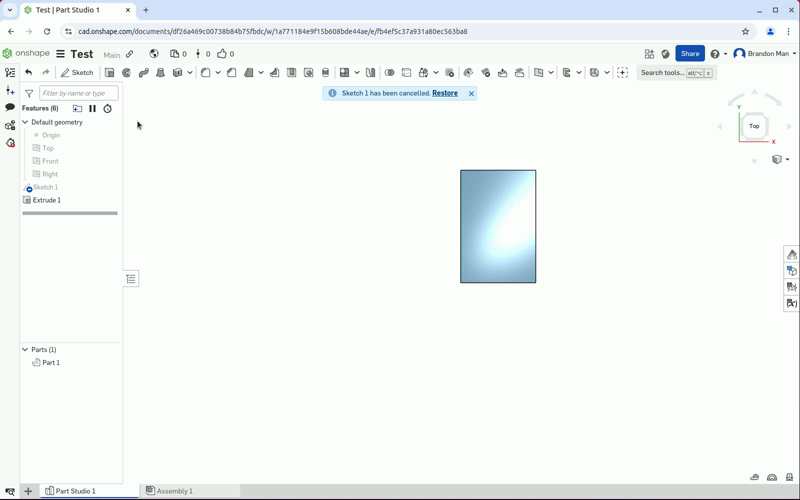
key(shift+h)
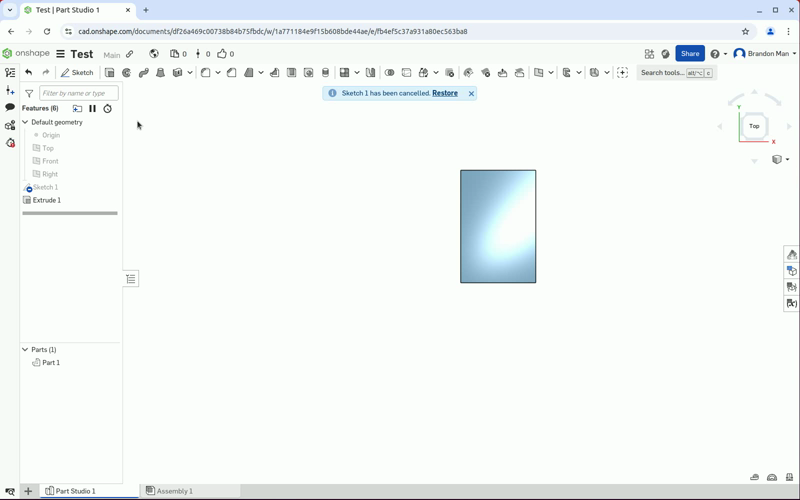
mouse_move(73, 189)
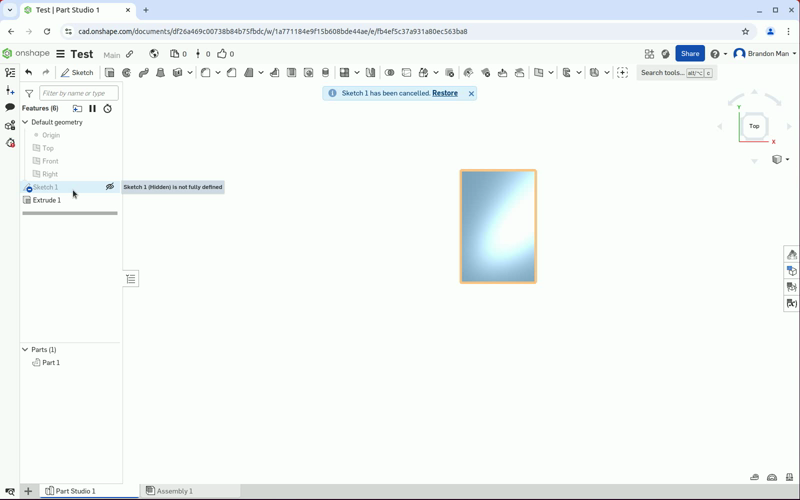
click(73, 189)
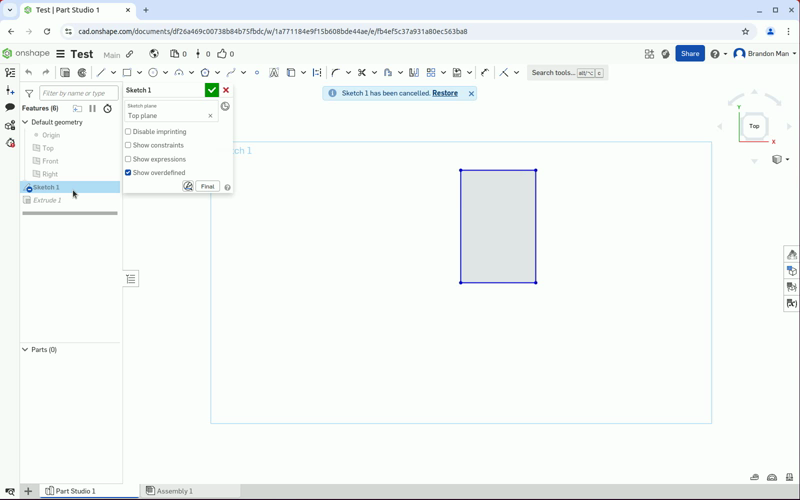
mouse_move(229, 92)
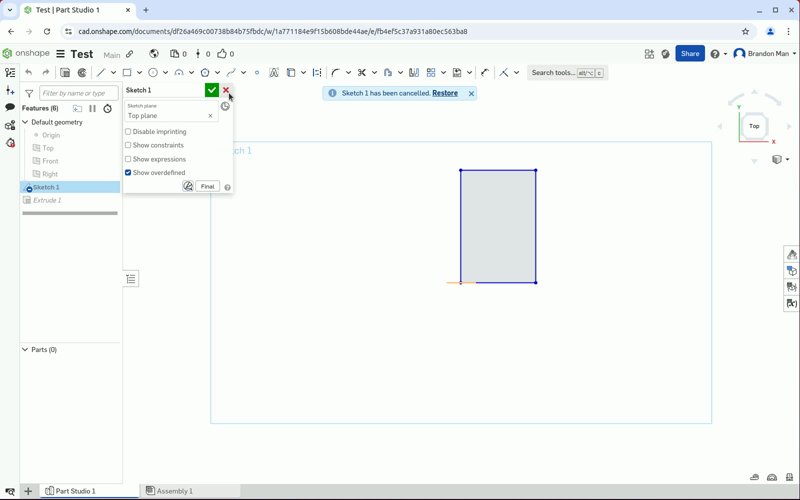
click(229, 92)
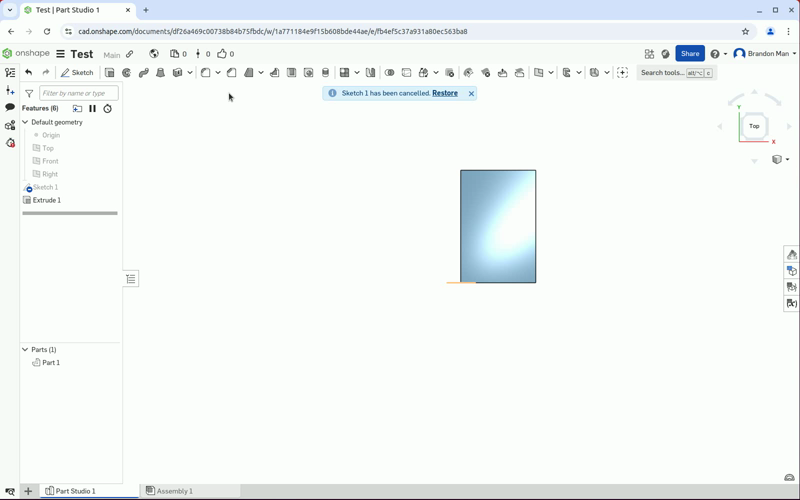
mouse_move(541, 75)
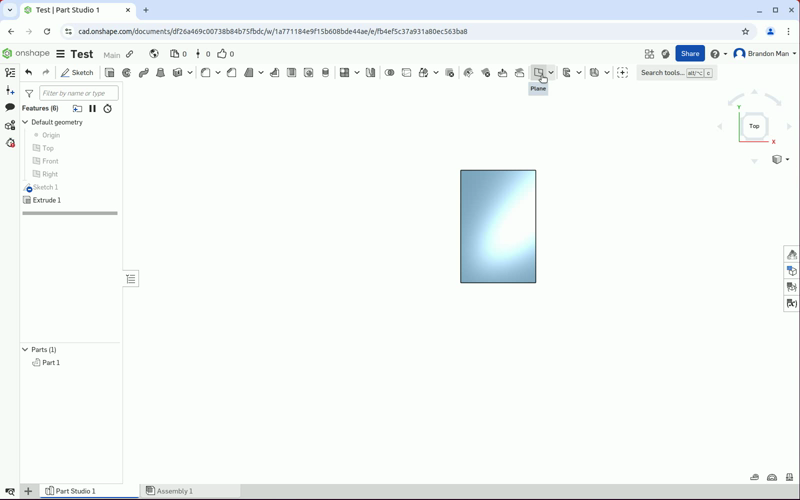
click(541, 75)
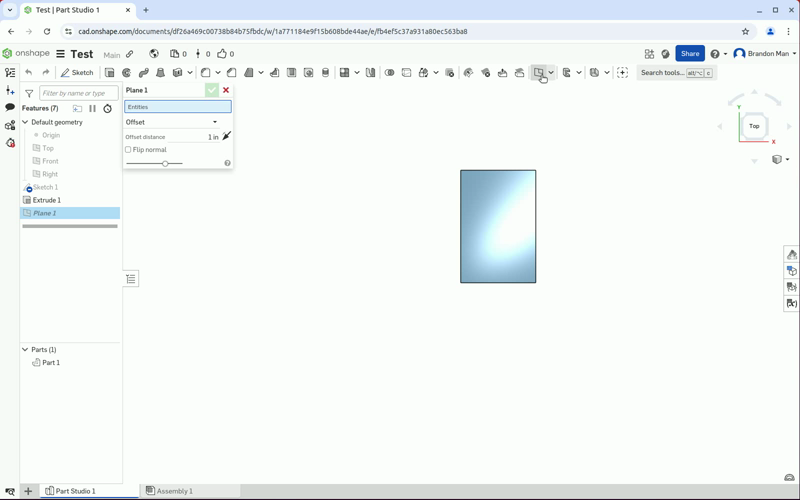
mouse_move(73, 150)
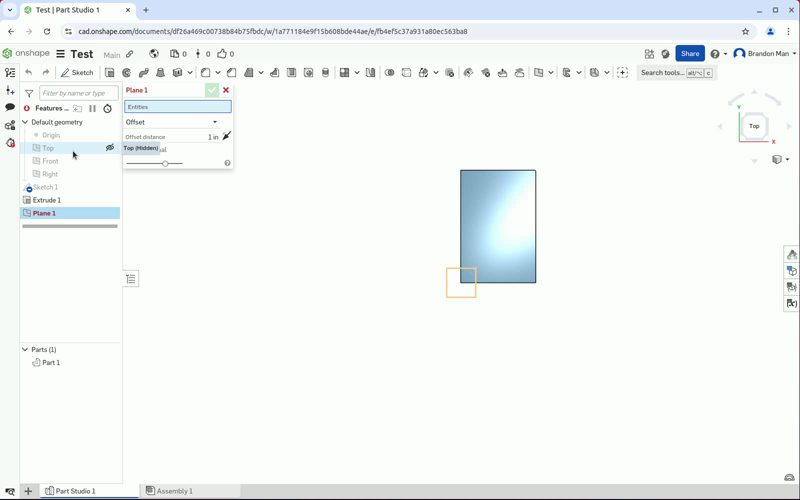
click(73, 150)
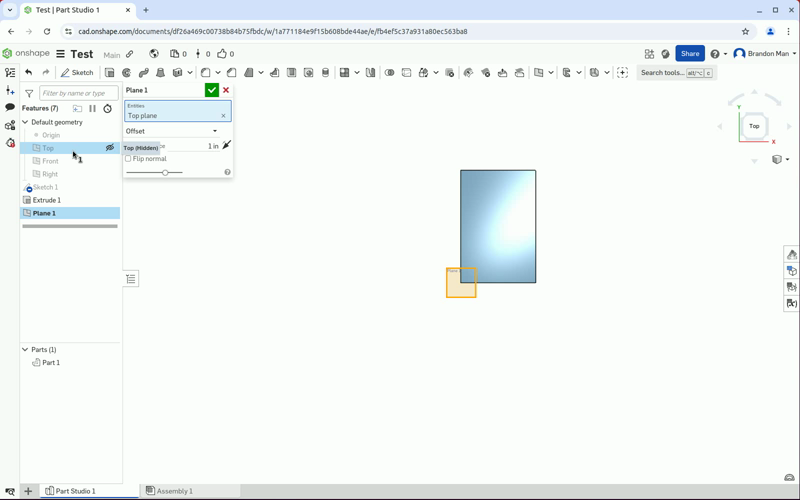
key(tab, 2)
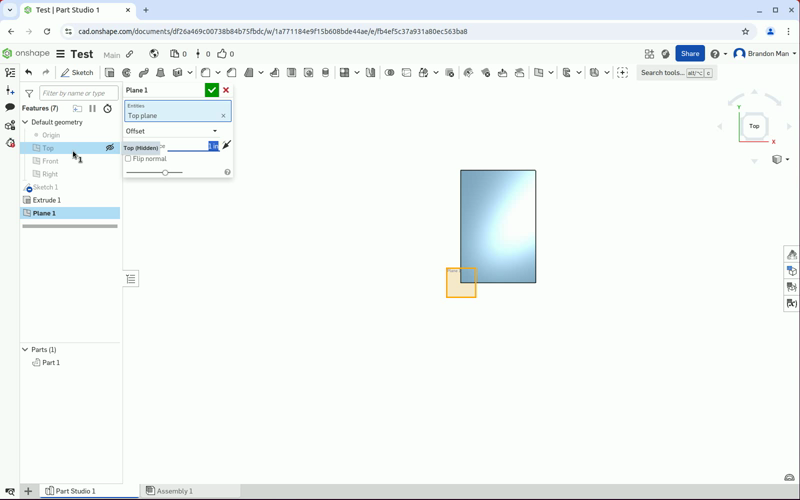
text(9.151)
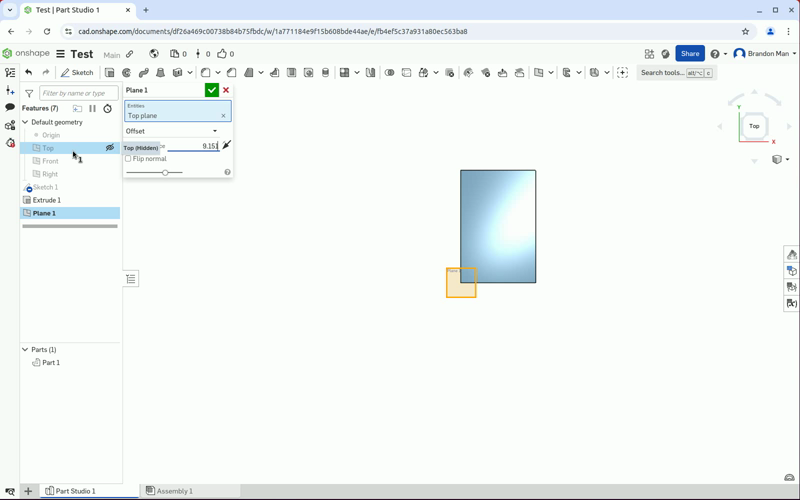
key(enter, 2)
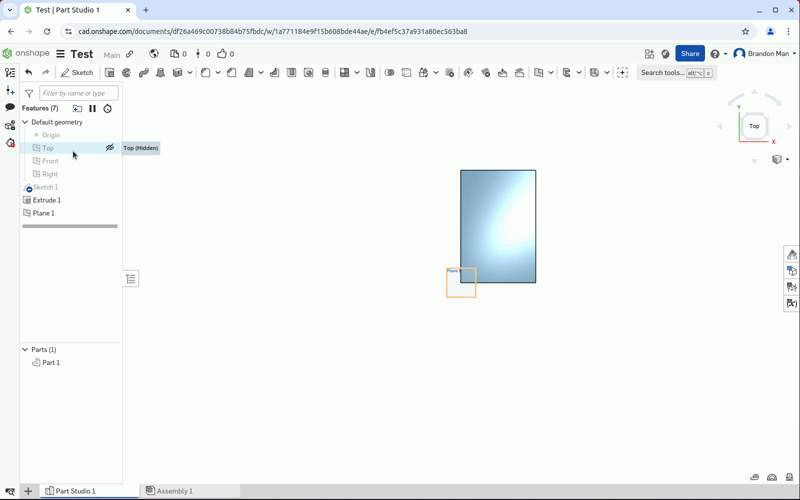
key(shift+s)
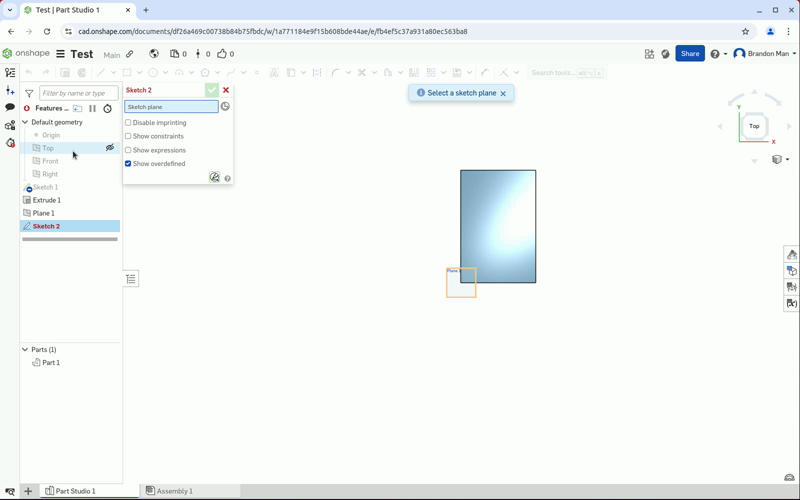
mouse_move(73, 215)
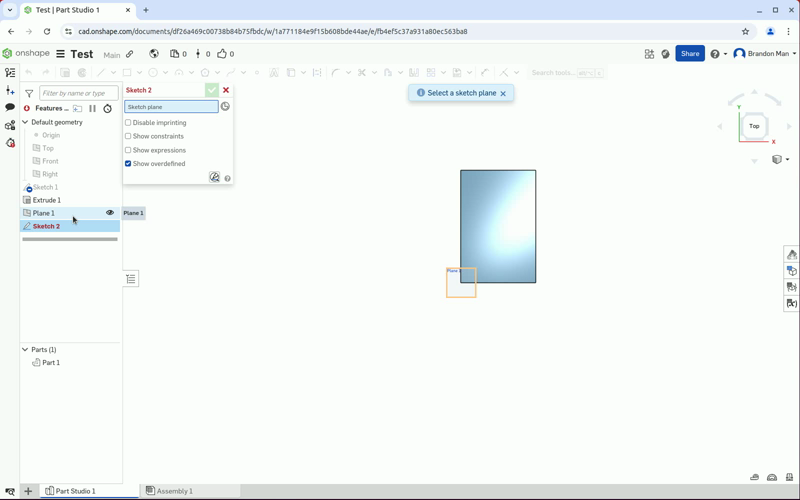
click(73, 215)
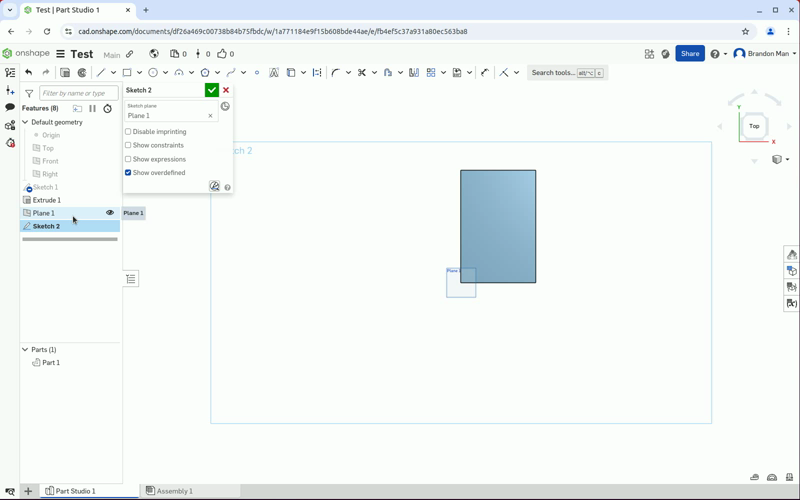
mouse_move(73, 352)
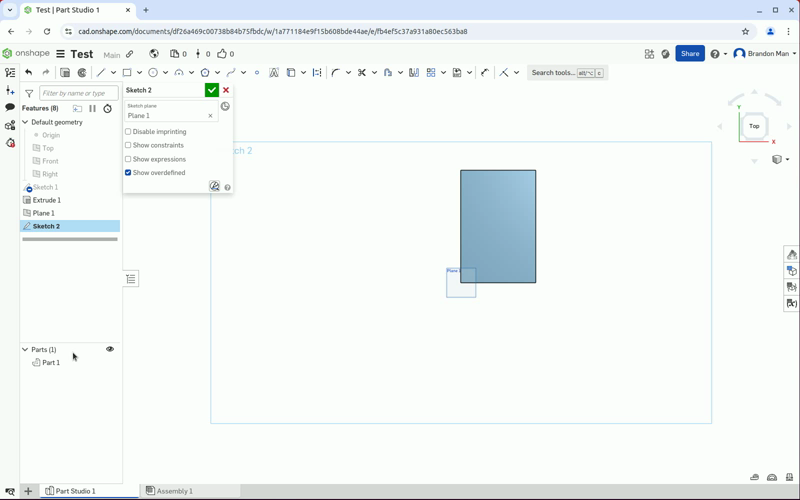
key(y)
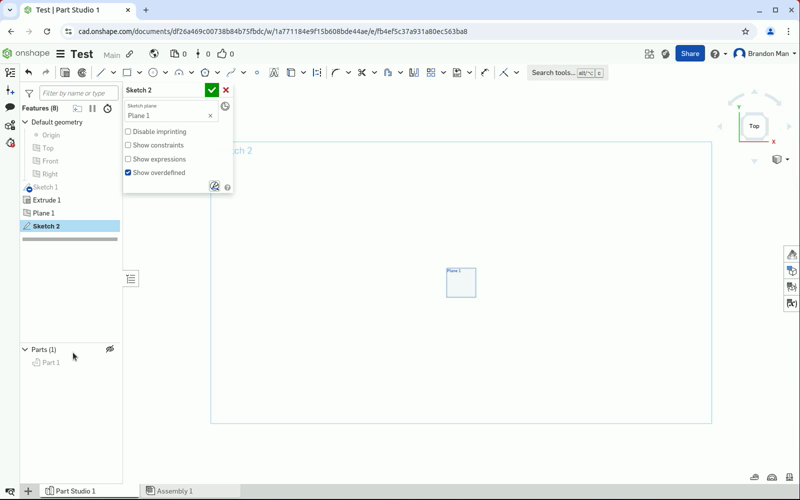
key(l)
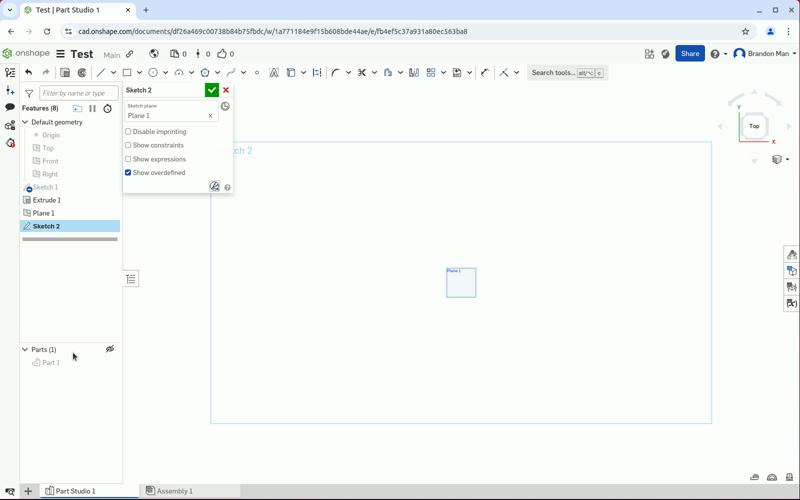
key_down(shift)
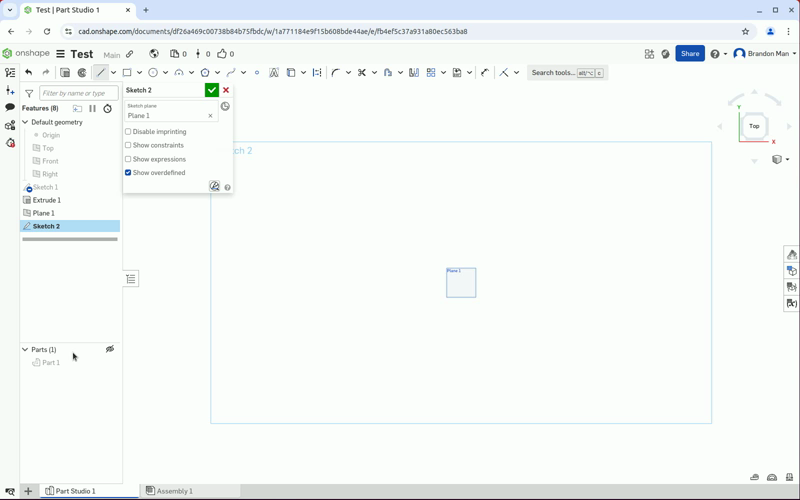
mouse_move(460, 282)
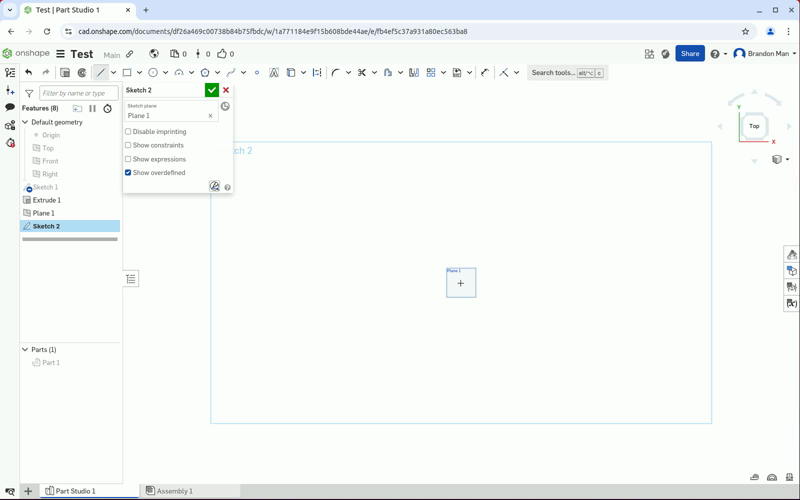
click(460, 282)
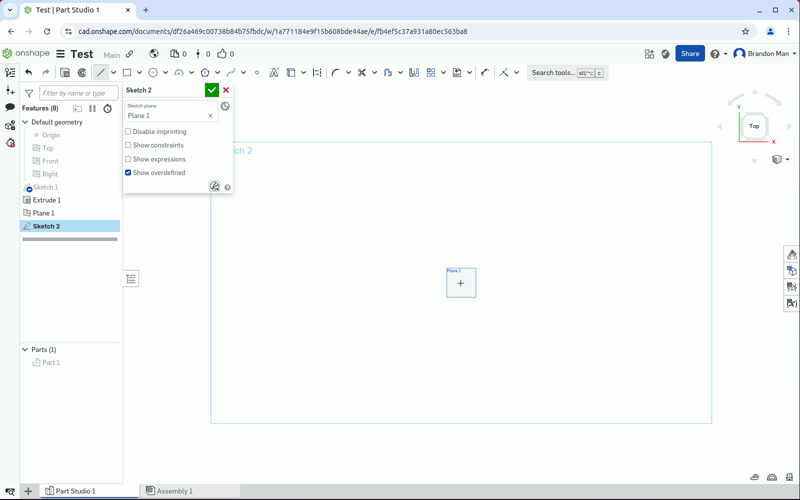
key_up(shift)
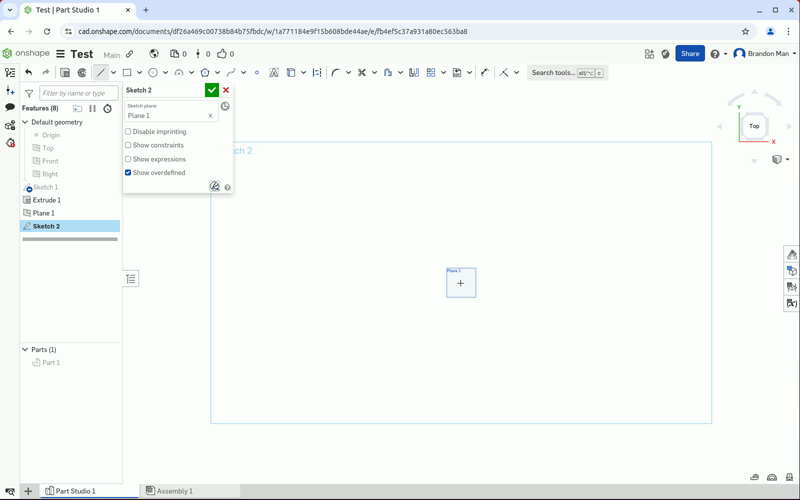
key_down(shift)
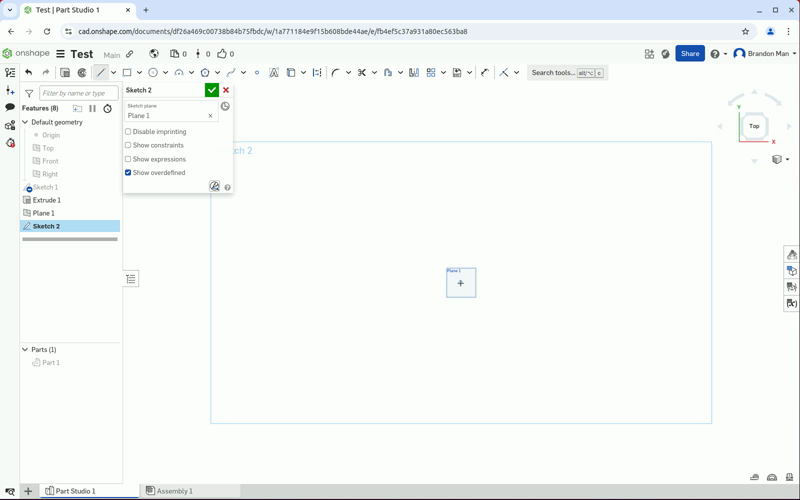
mouse_move(490, 282)
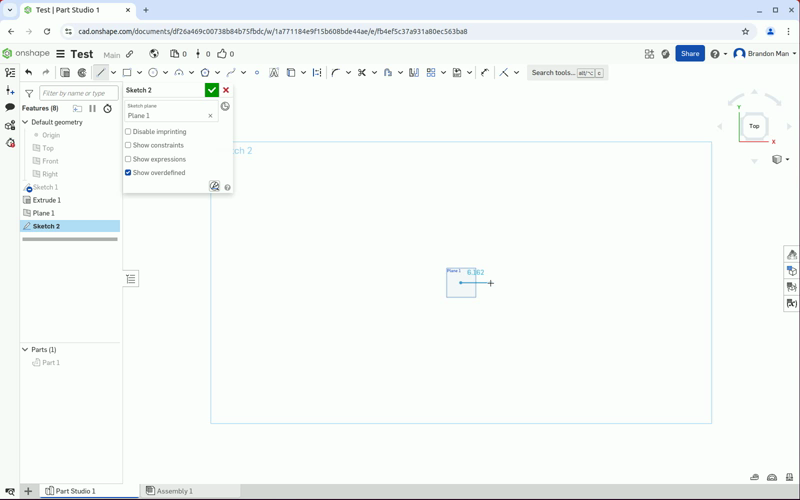
mouse_move(483, 282)
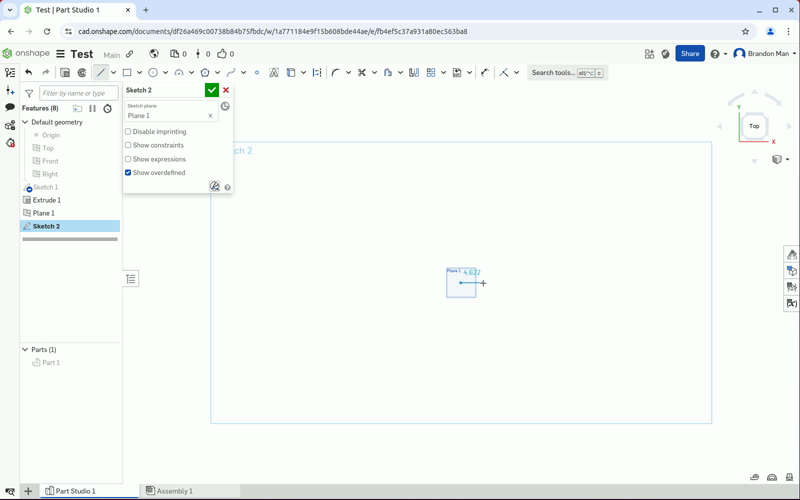
click(483, 282)
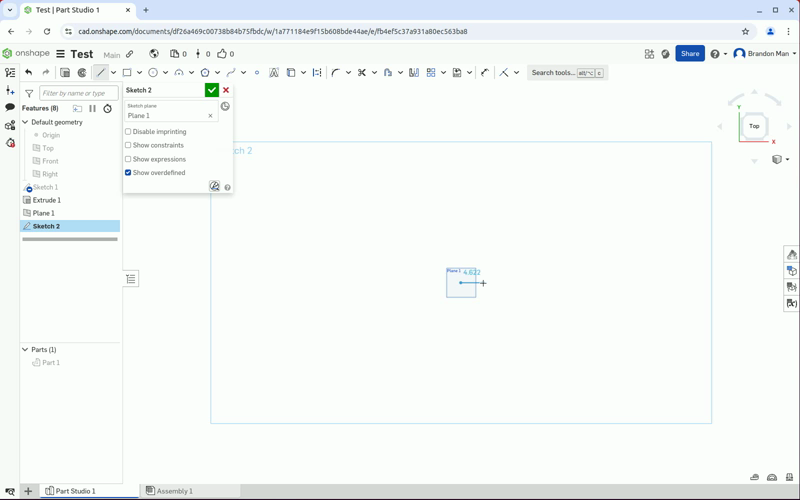
key_up(shift)
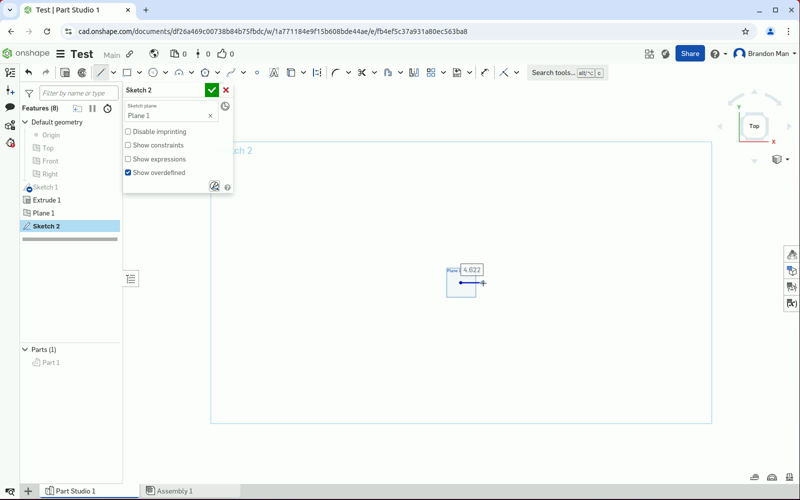
key_down(shift)
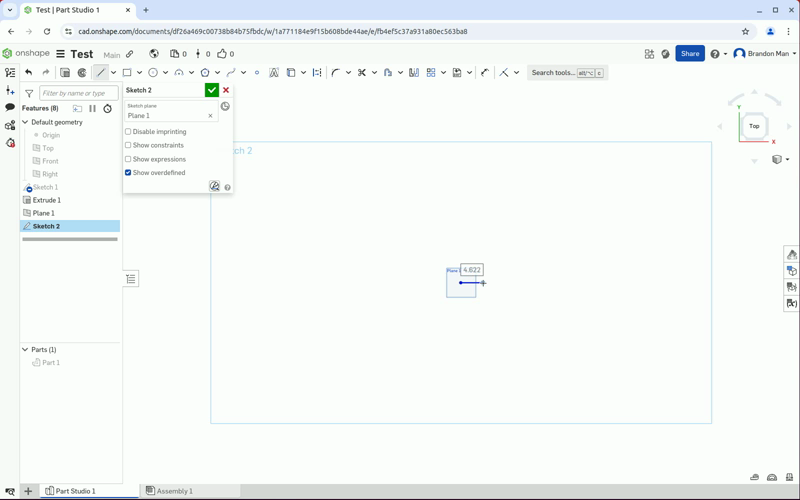
mouse_move(483, 170)
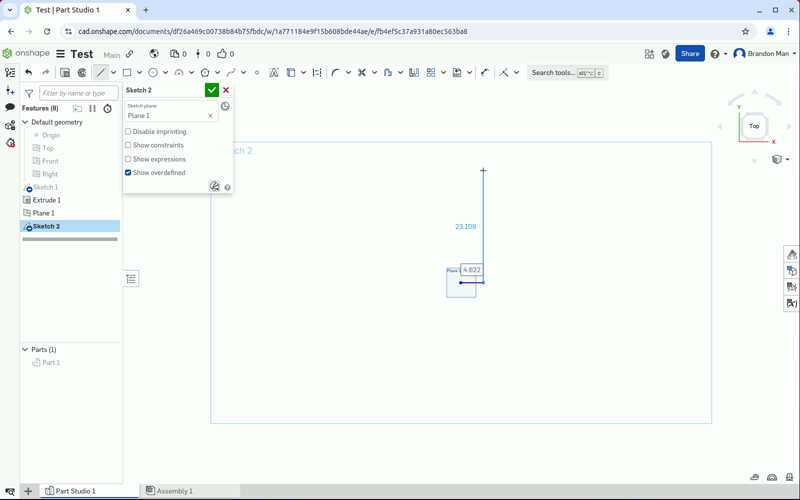
click(483, 170)
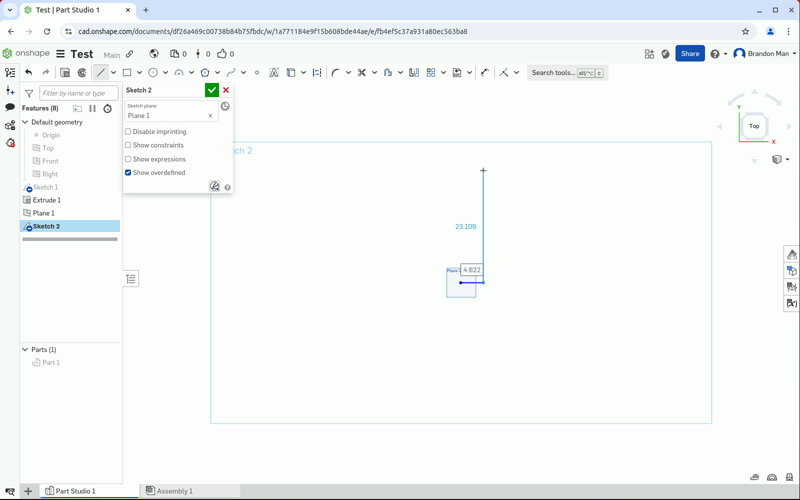
key_up(shift)
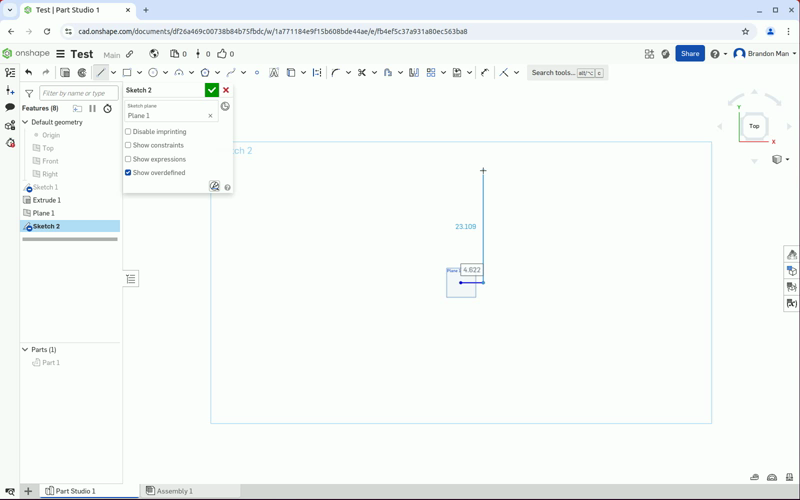
key_down(shift)
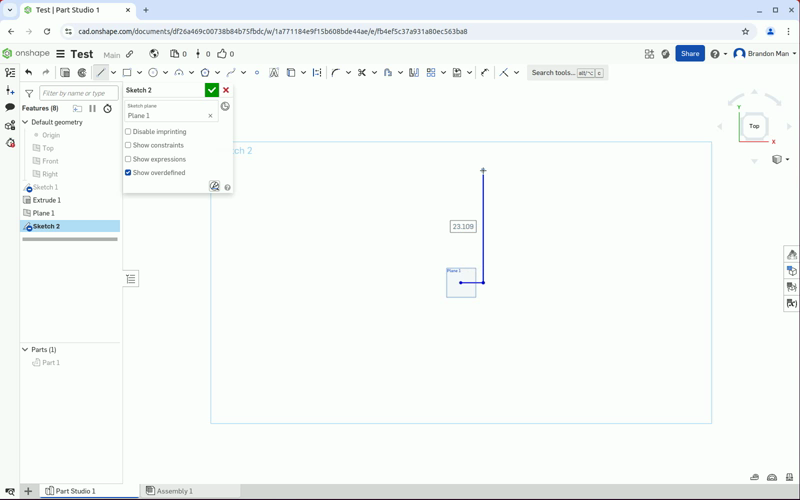
mouse_move(513, 170)
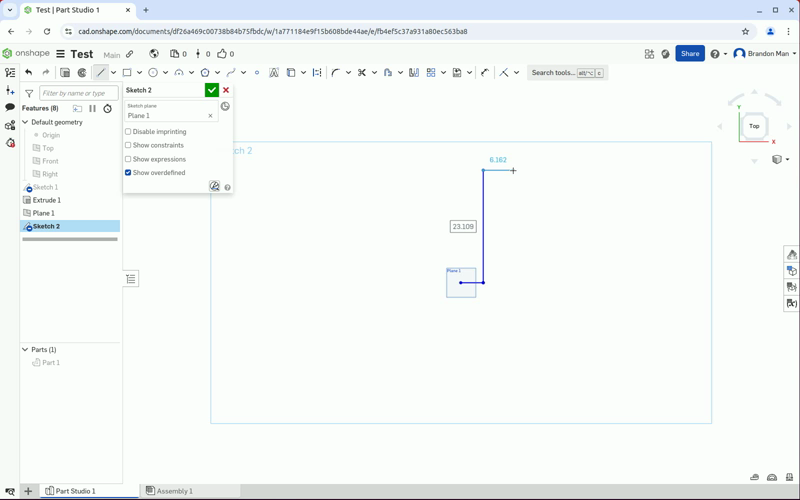
mouse_move(460, 170)
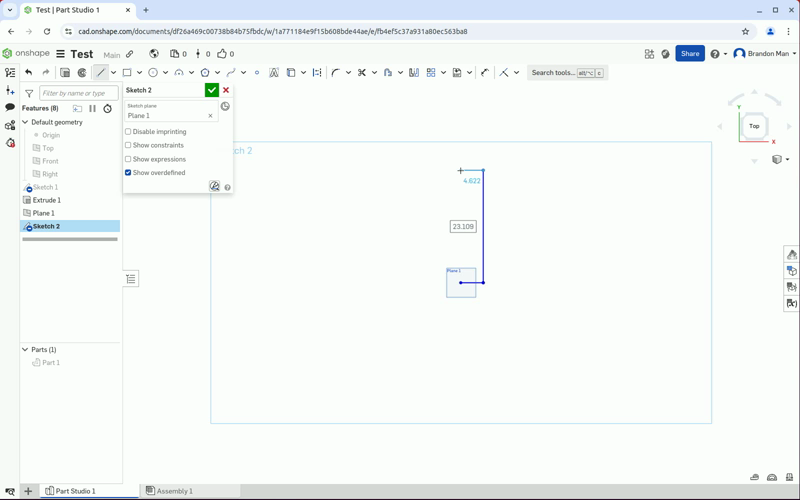
click(460, 170)
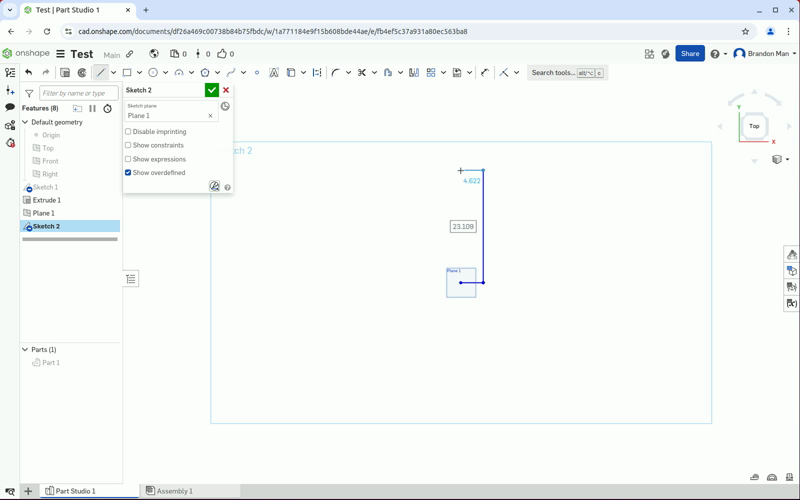
key_up(shift)
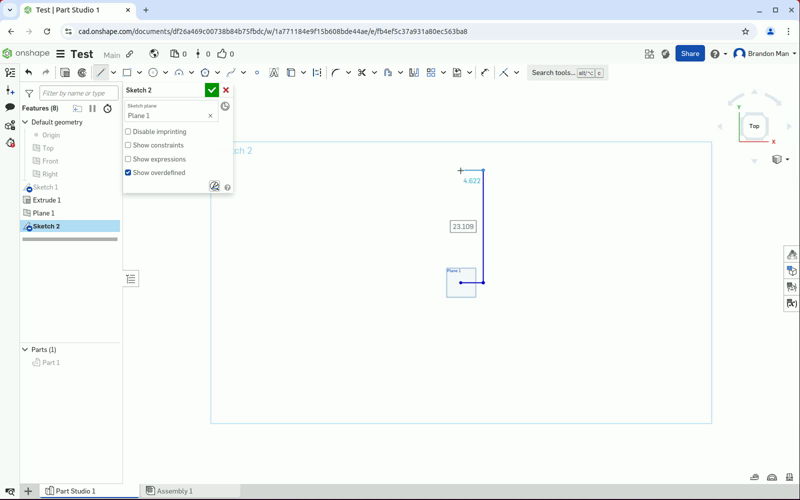
key_down(shift)
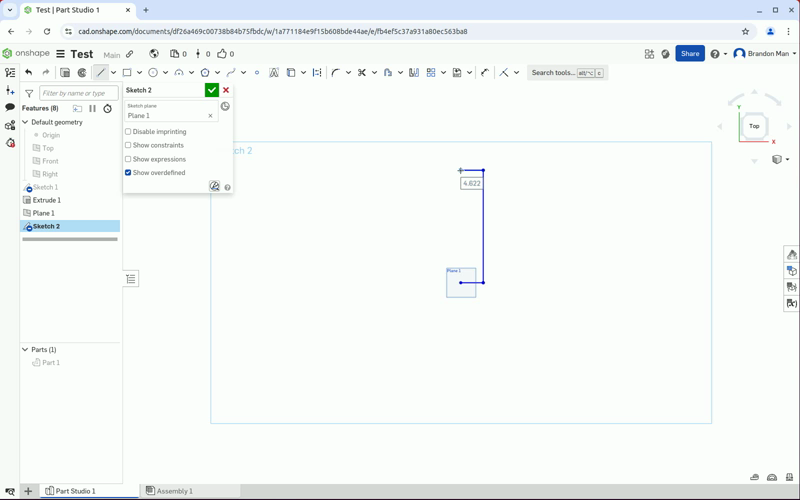
mouse_move(460, 282)
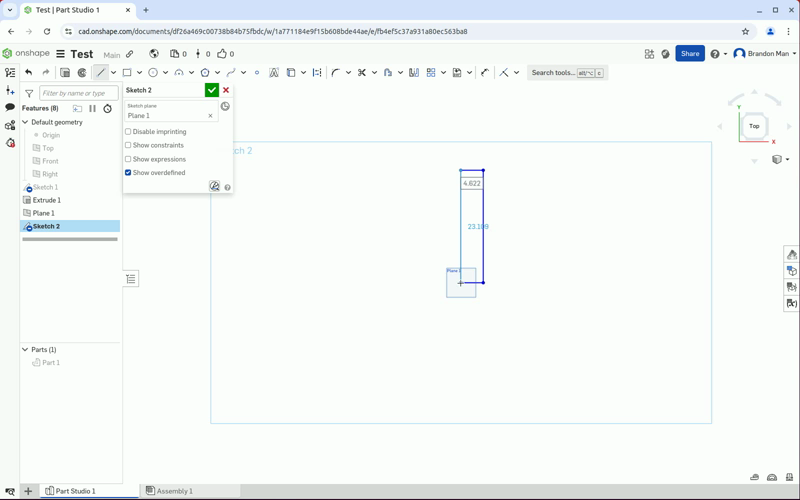
key_up(shift)
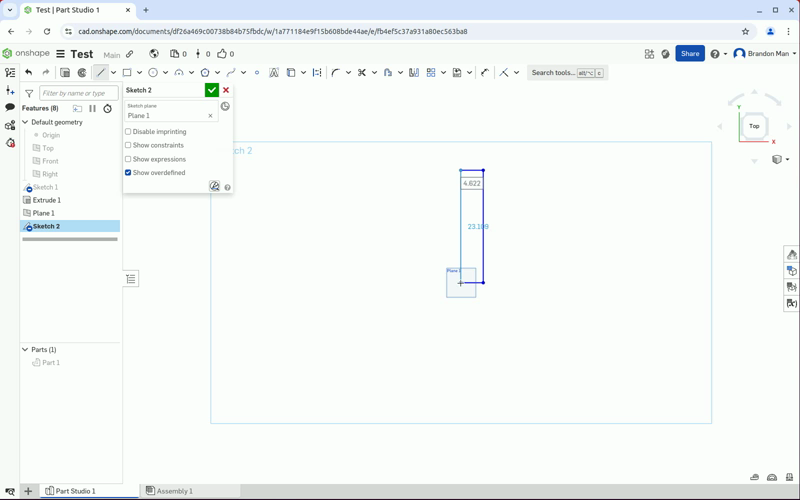
click(460, 282)
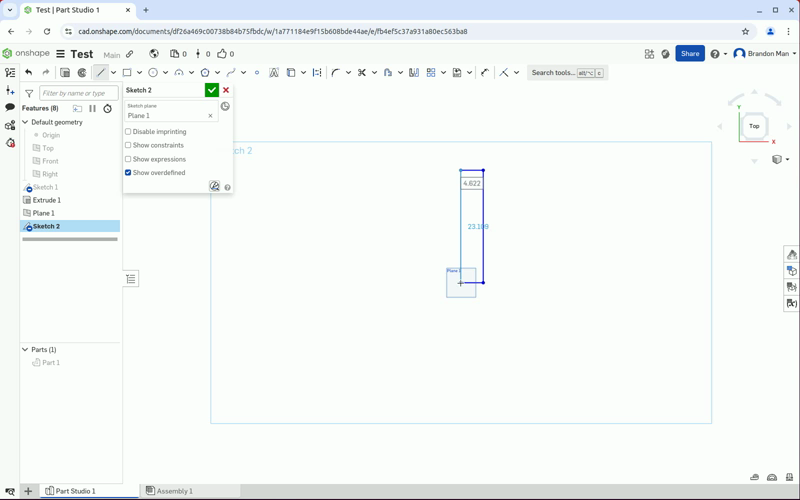
key(esc)
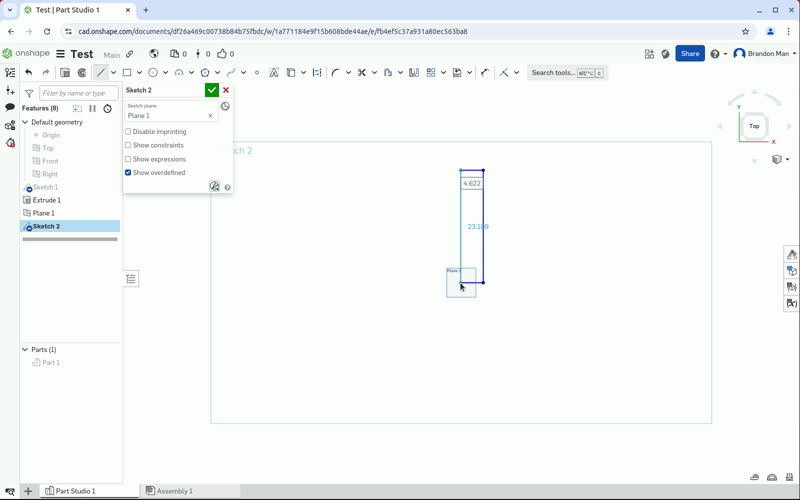
mouse_move(473, 208)
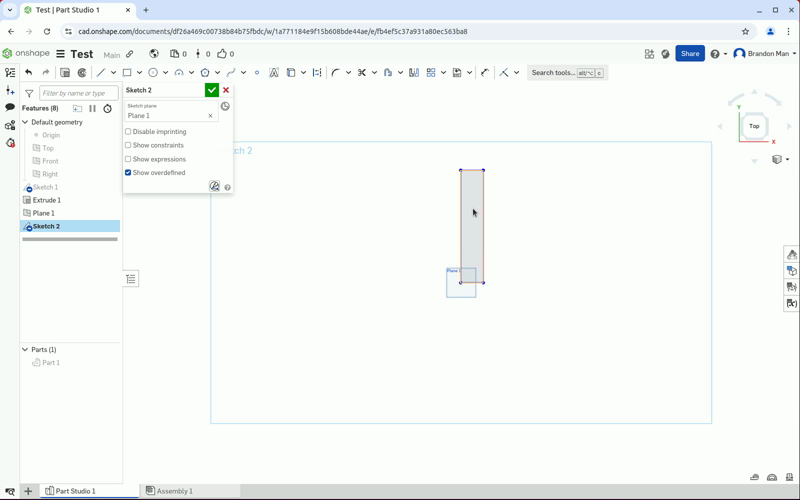
click(473, 208)
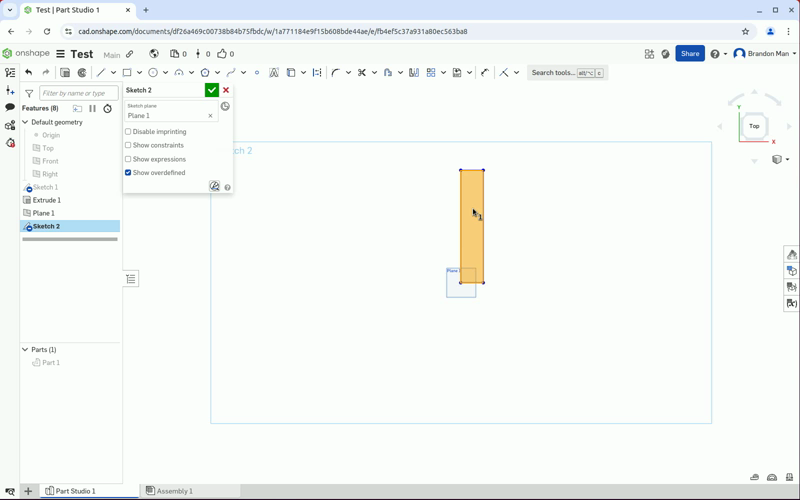
mouse_move(73, 352)
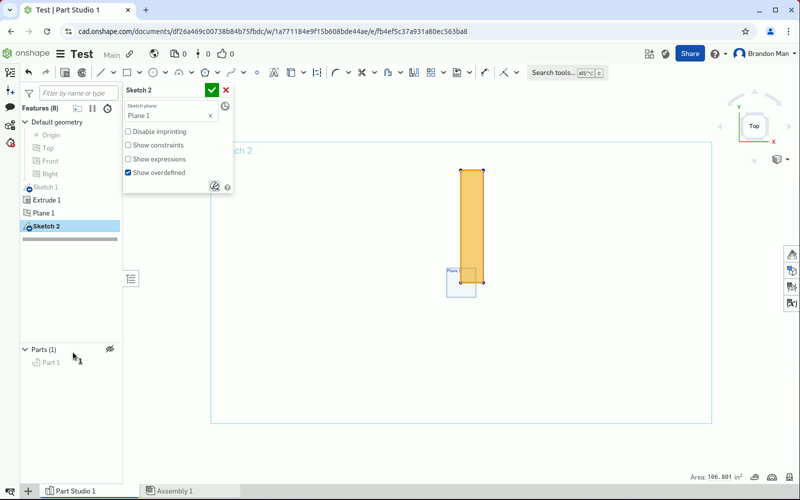
key(shift+y)
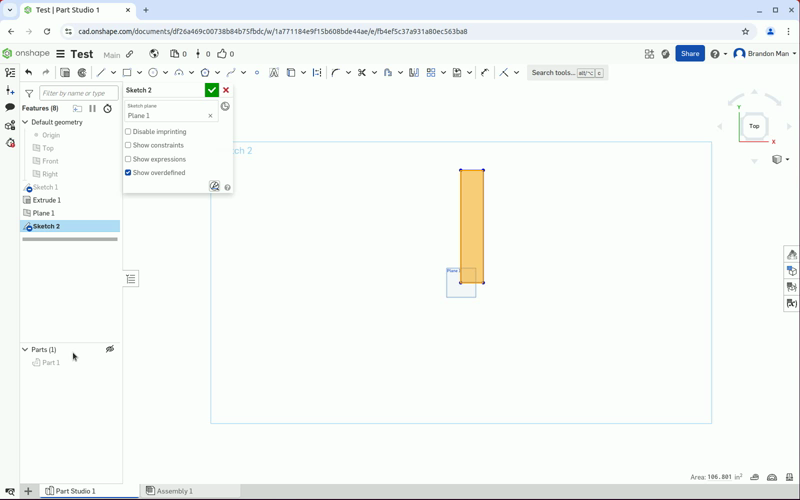
key(shift+e)
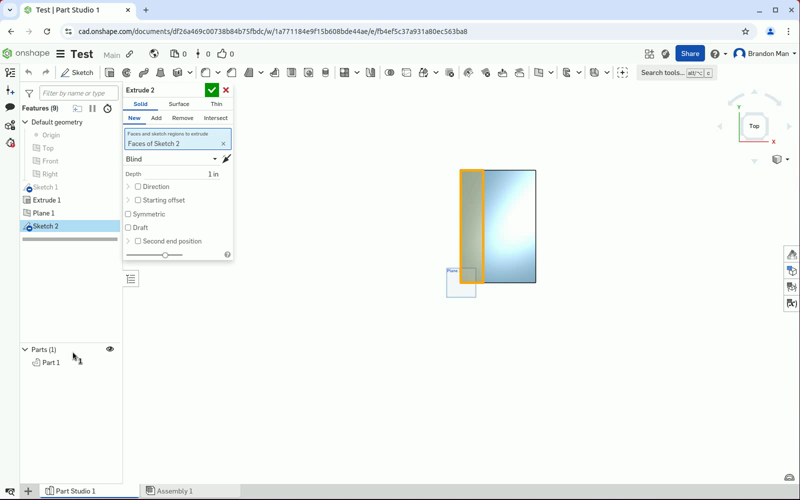
mouse_move(143, 106)
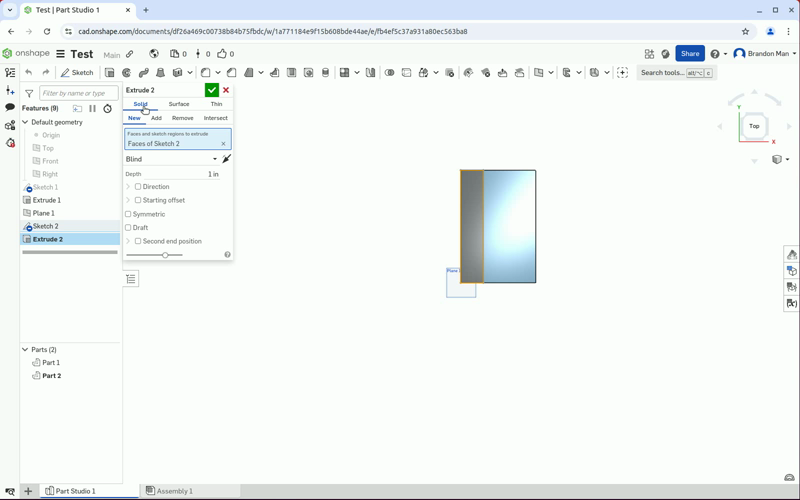
click(143, 106)
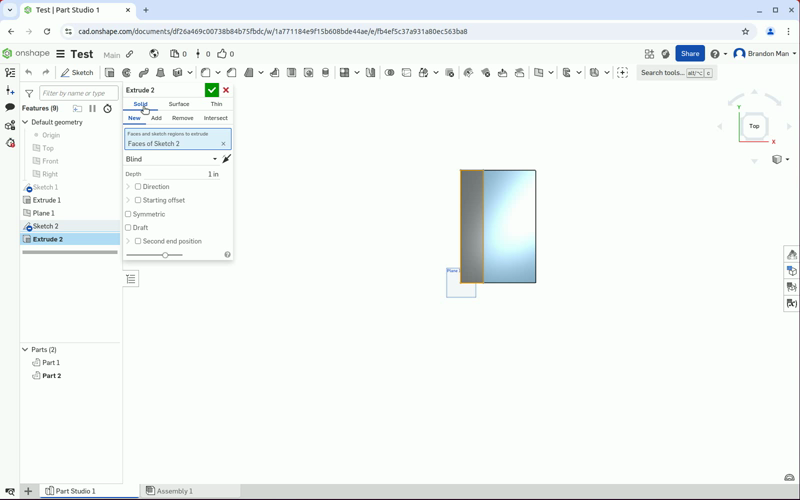
mouse_move(186, 120)
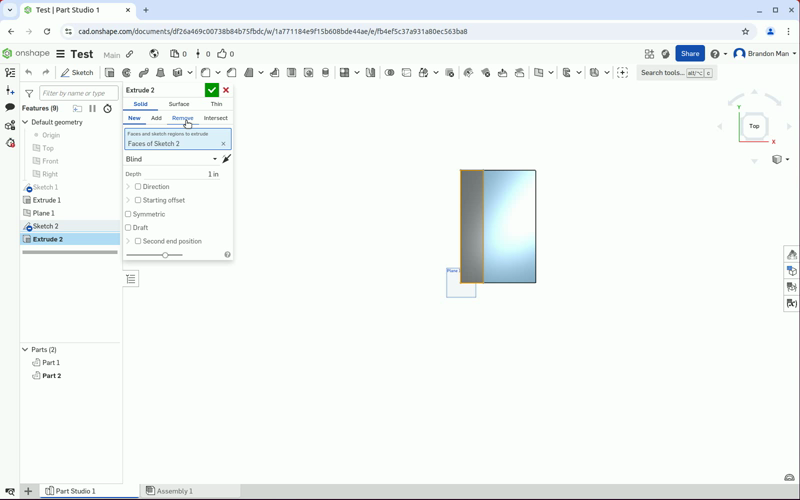
click(186, 120)
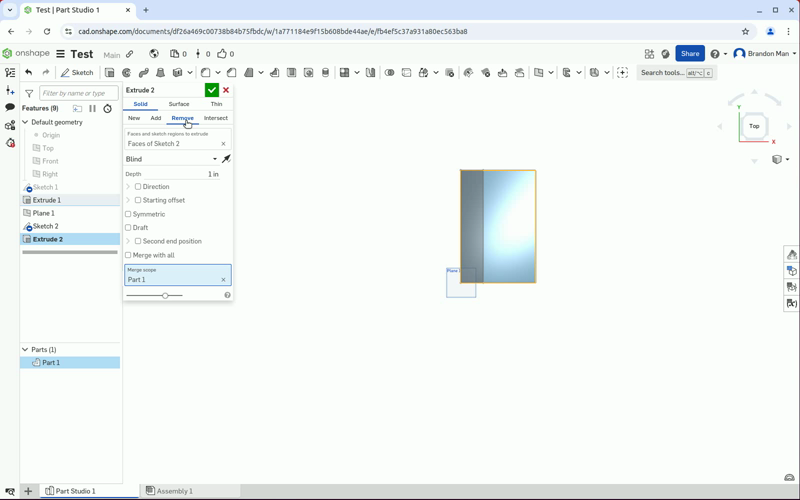
key(tab, 4)
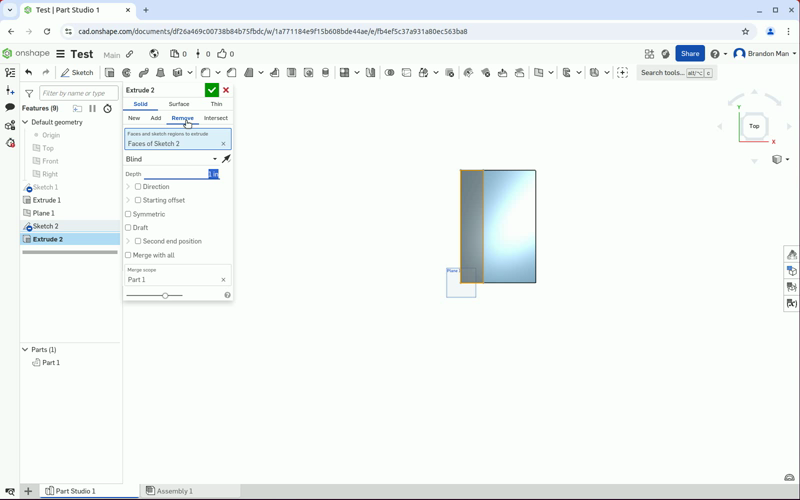
text(4.574)
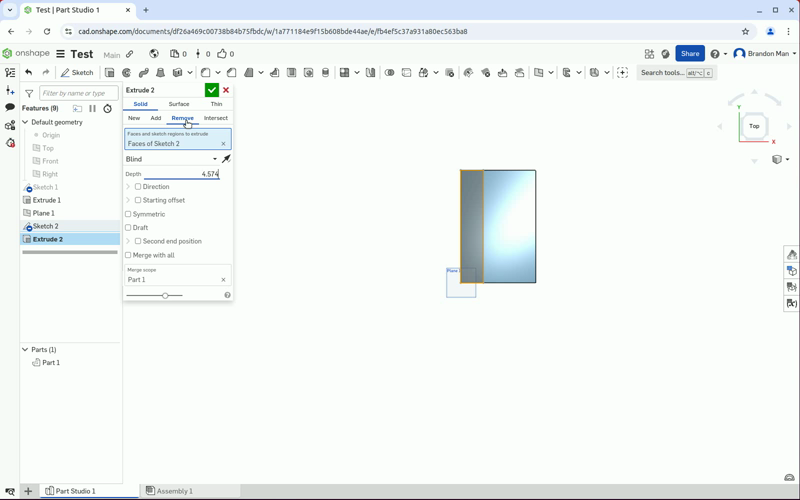
key(tab, 6)
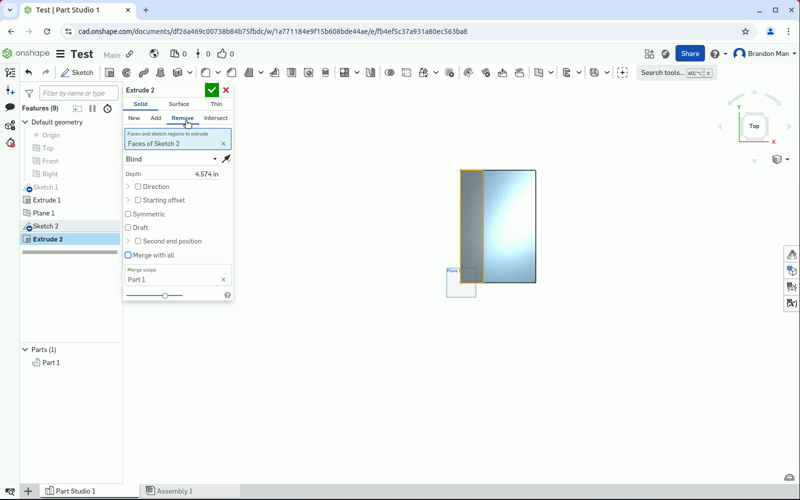
key(space)
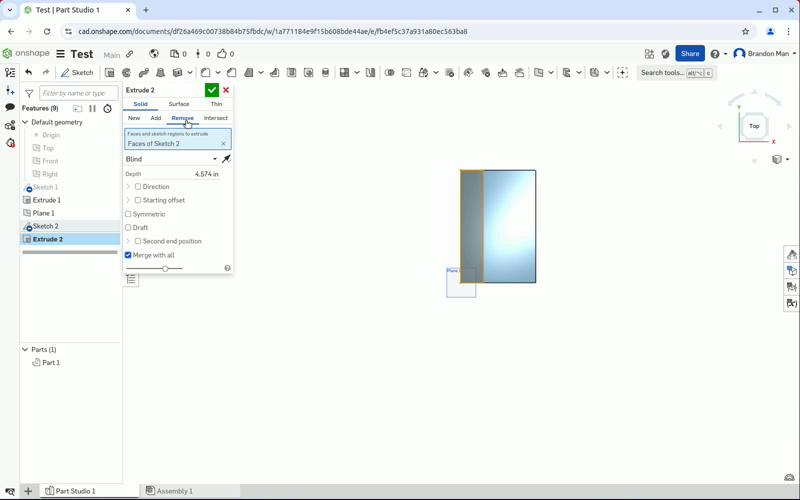
key(enter)
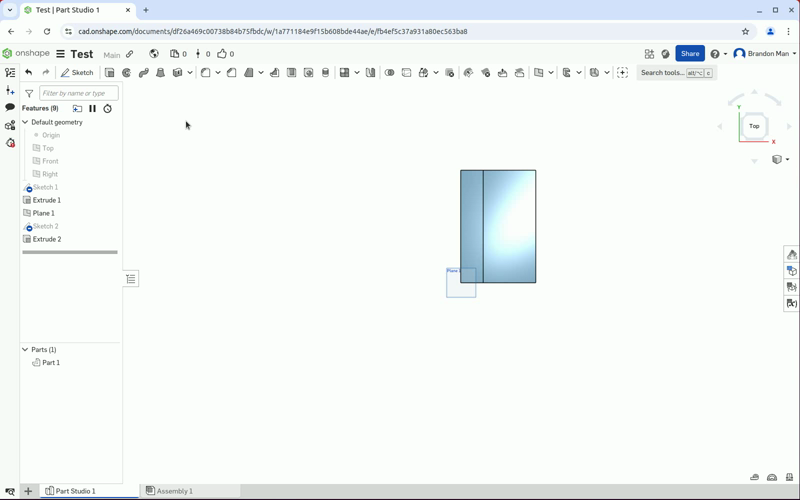
key(shift+h)
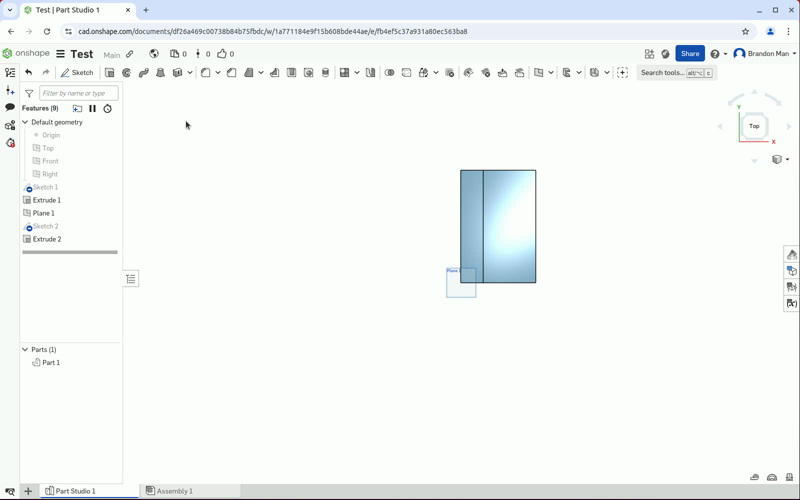
key(shift+h)
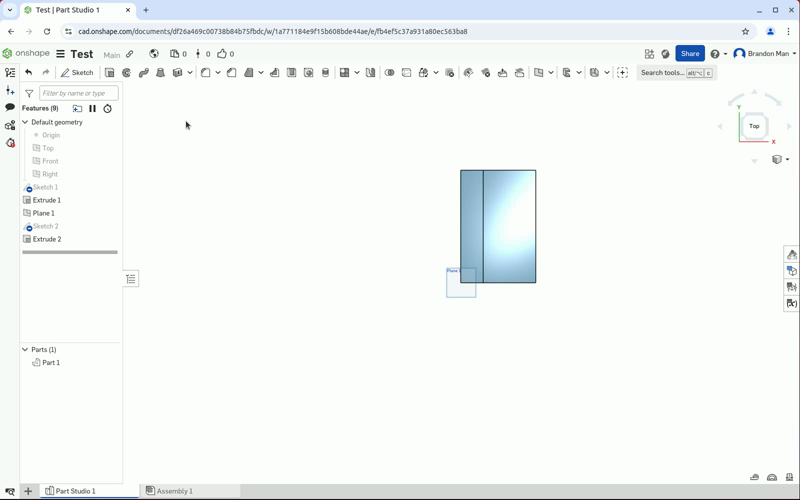
mouse_move(73, 189)
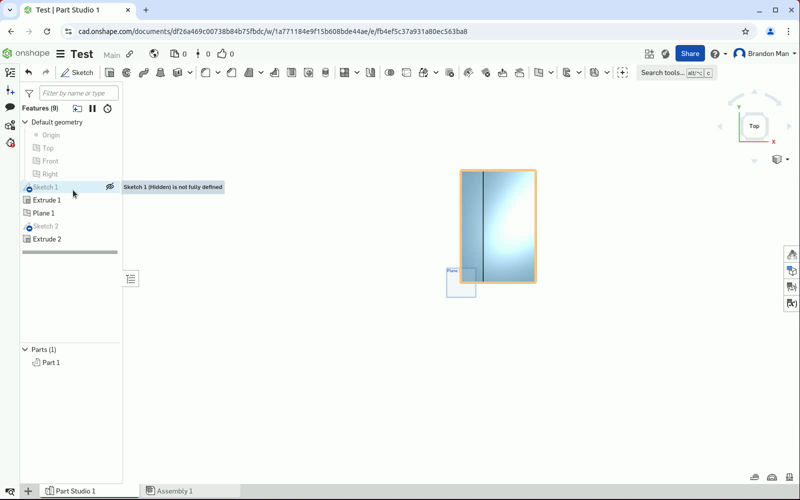
click(73, 189)
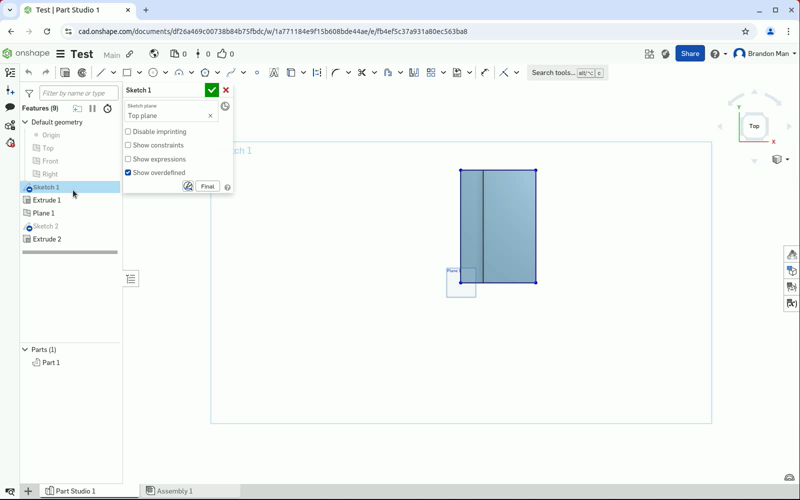
mouse_move(229, 92)
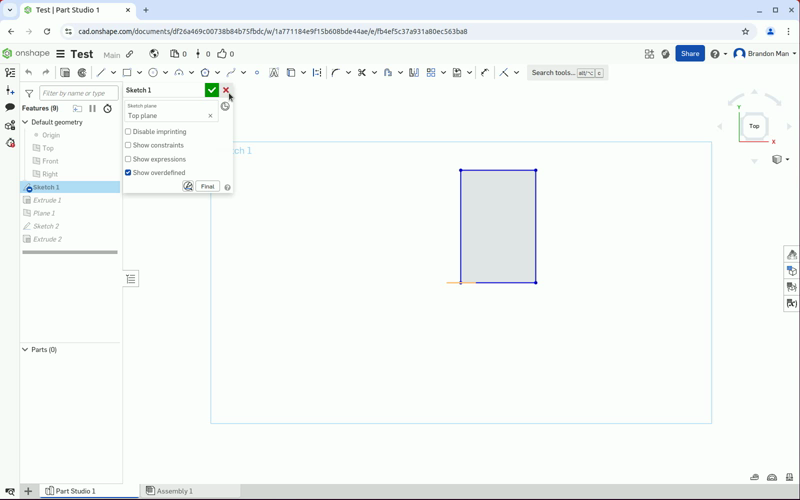
click(229, 92)
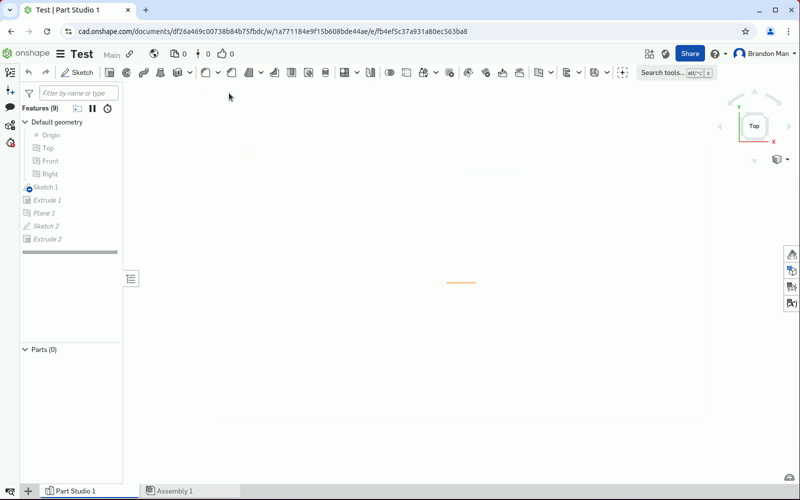
key(shift+s)
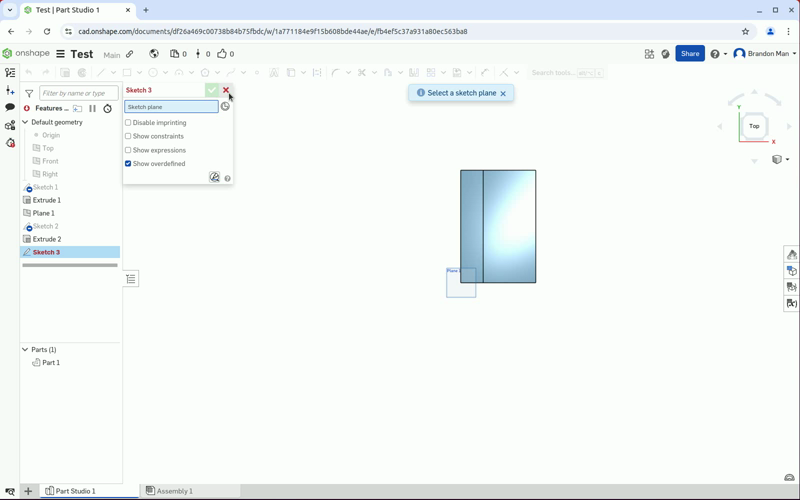
mouse_move(73, 215)
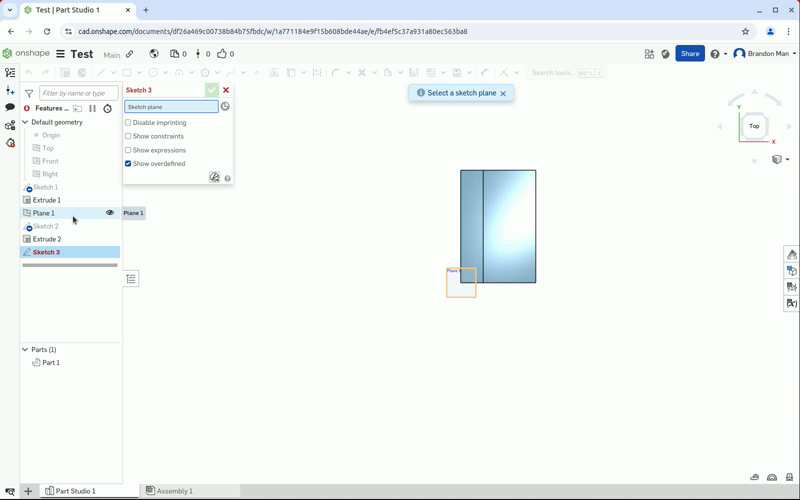
click(73, 215)
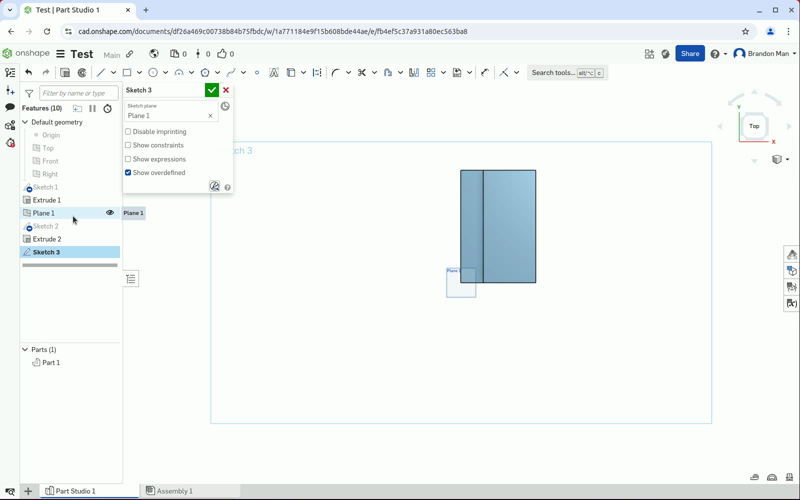
mouse_move(73, 352)
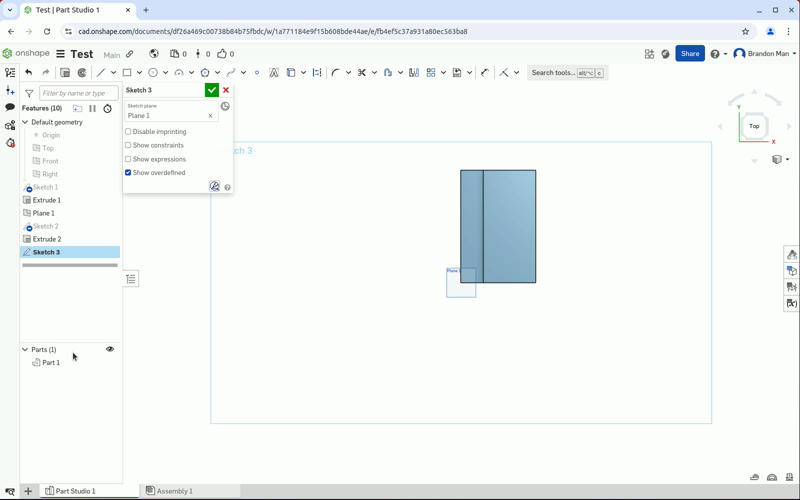
key(y)
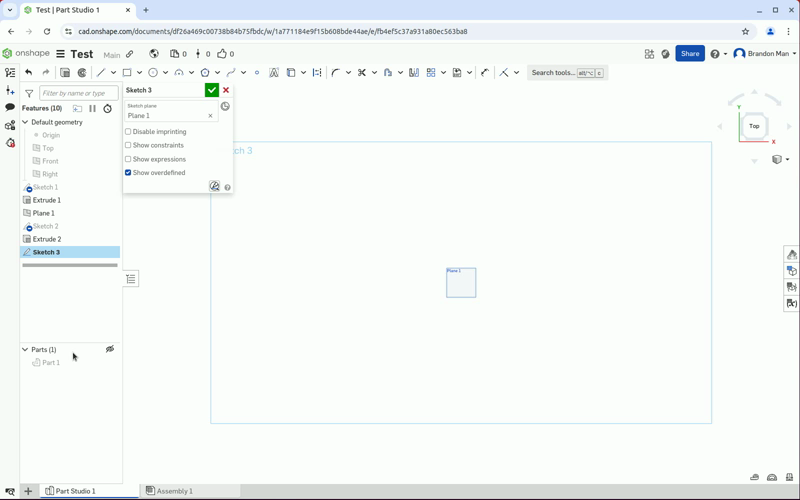
key(c)
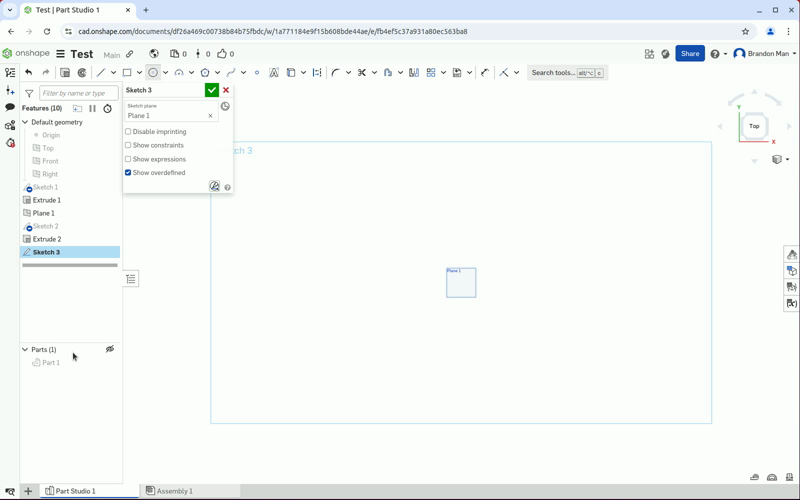
key_down(shift)
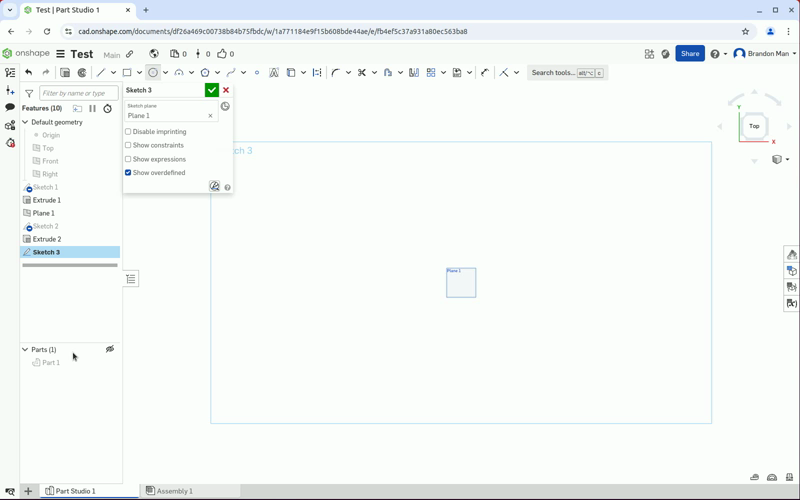
mouse_move(510, 226)
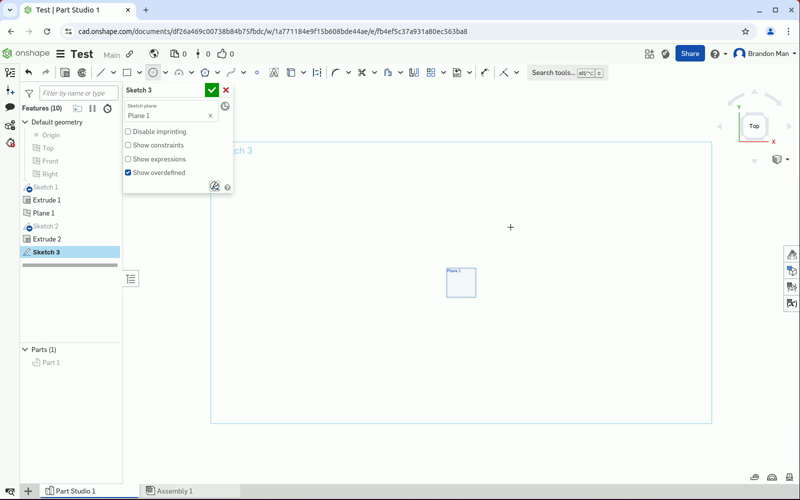
click(510, 226)
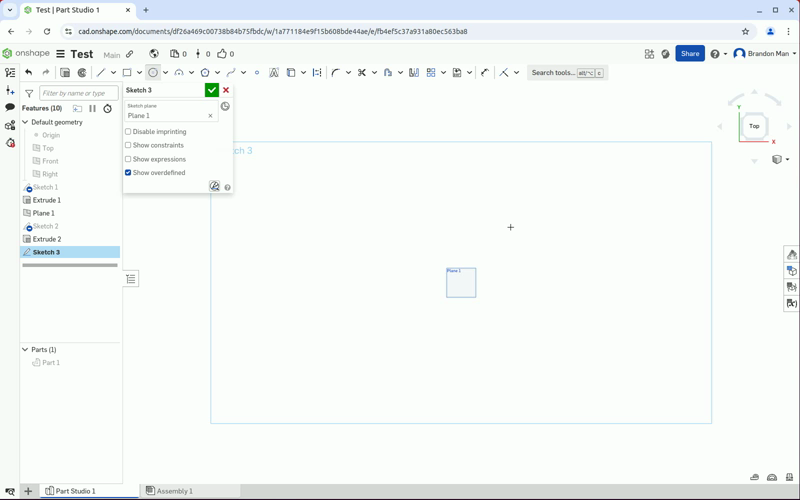
key_up(shift)
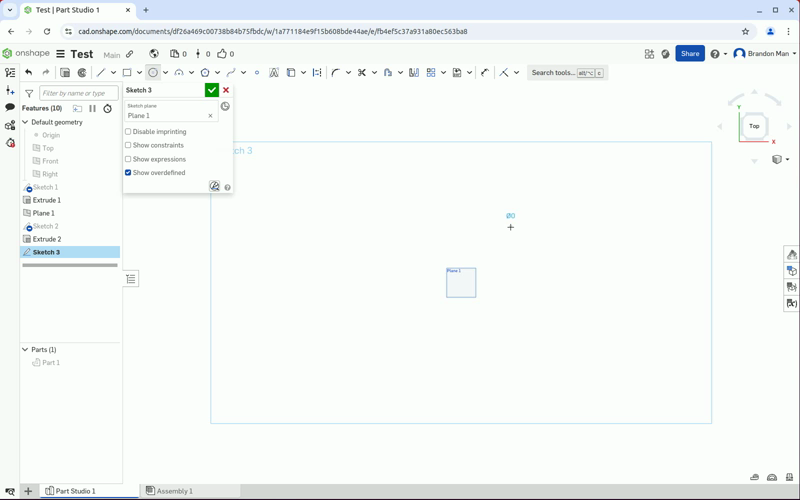
mouse_move(526, 226)
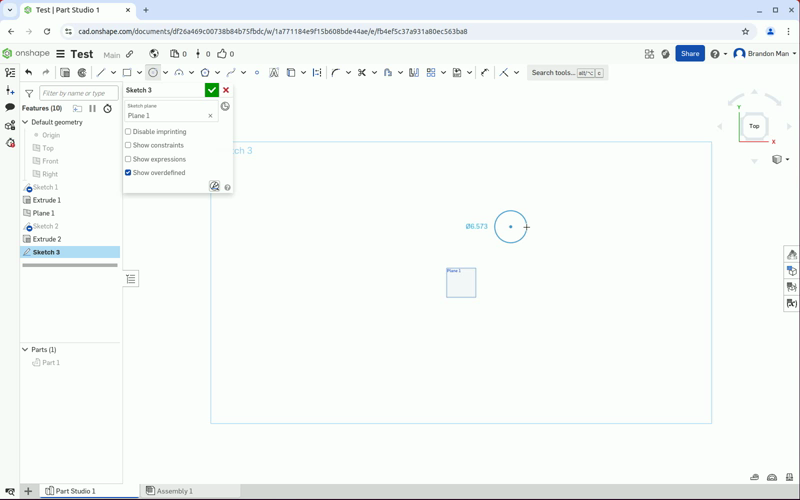
click(526, 226)
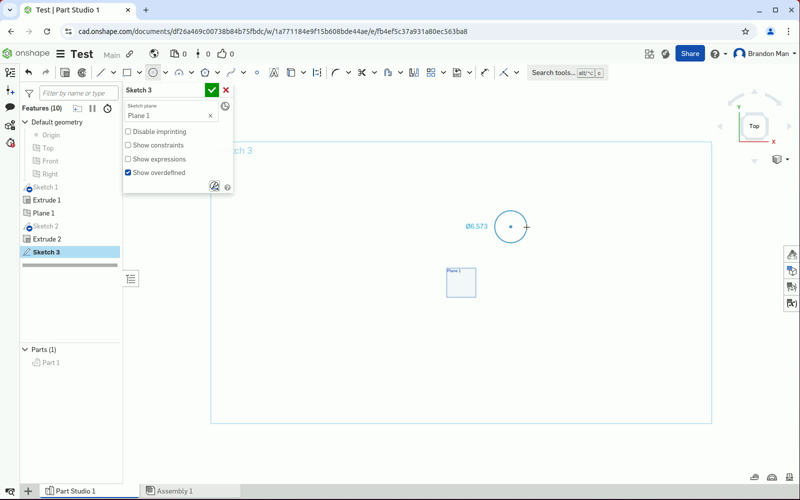
key(esc)
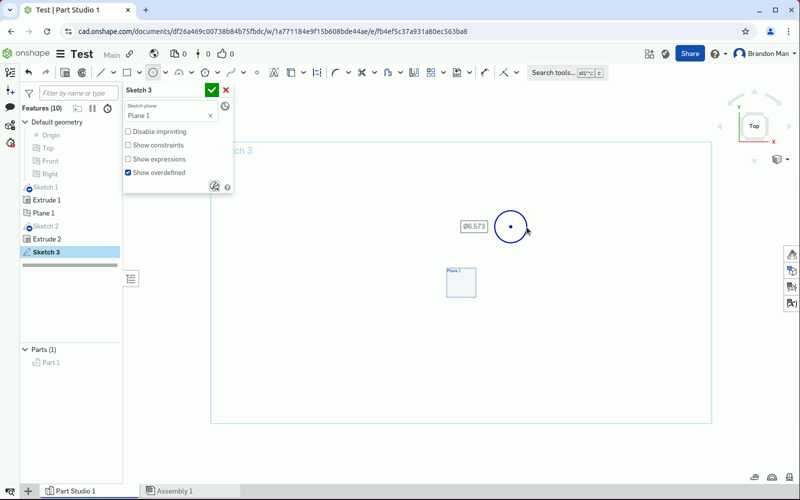
mouse_move(521, 221)
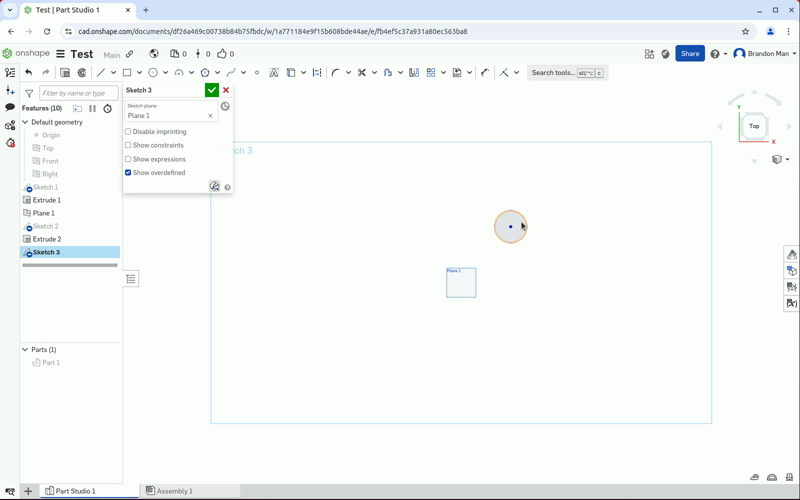
scroll(6)
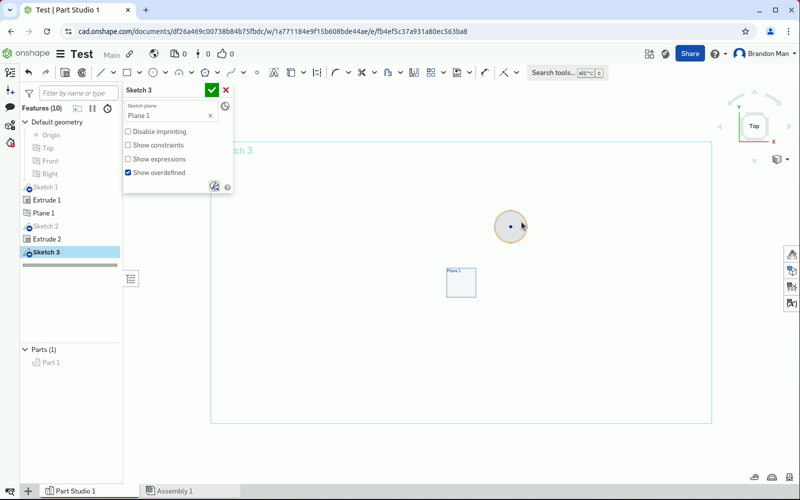
scroll(6)
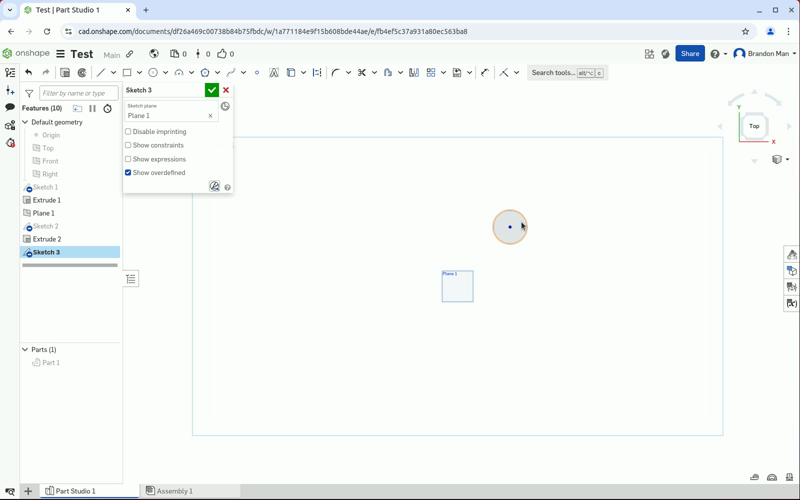
scroll(6)
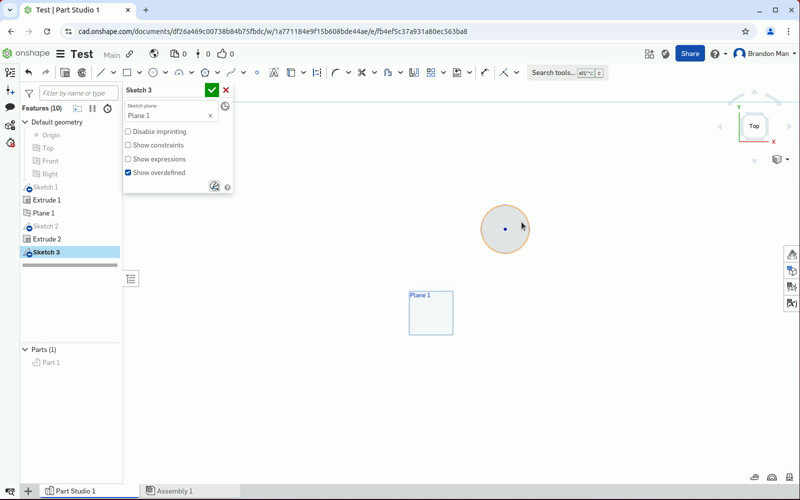
scroll(6)
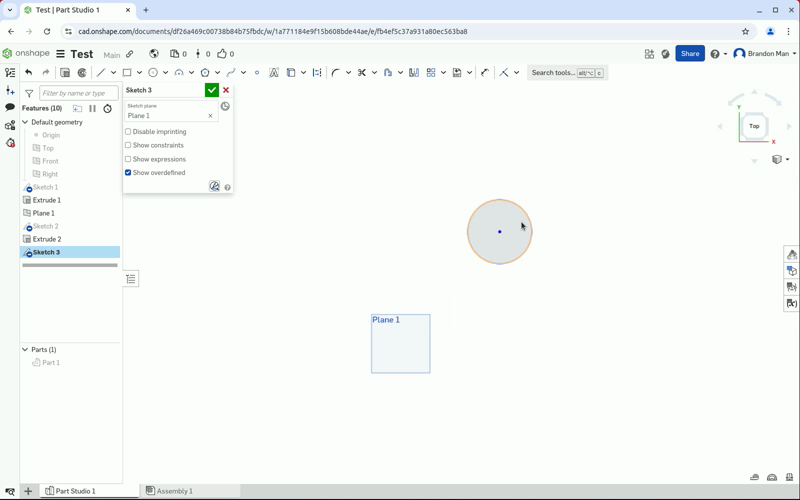
scroll(6)
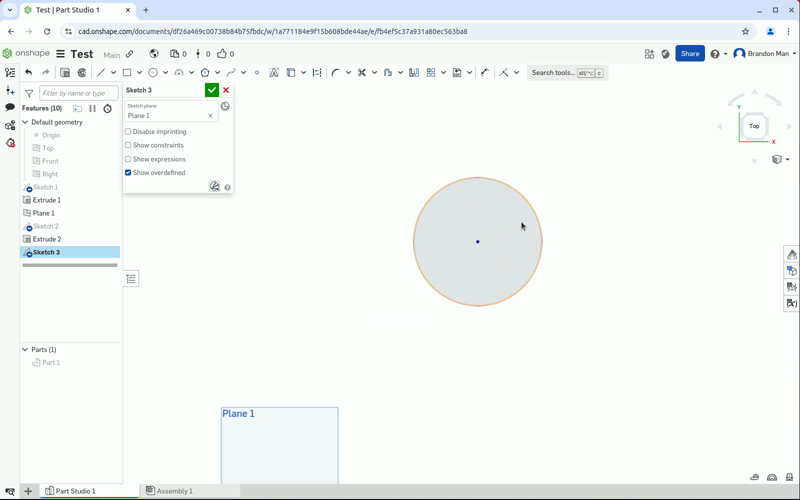
scroll(6)
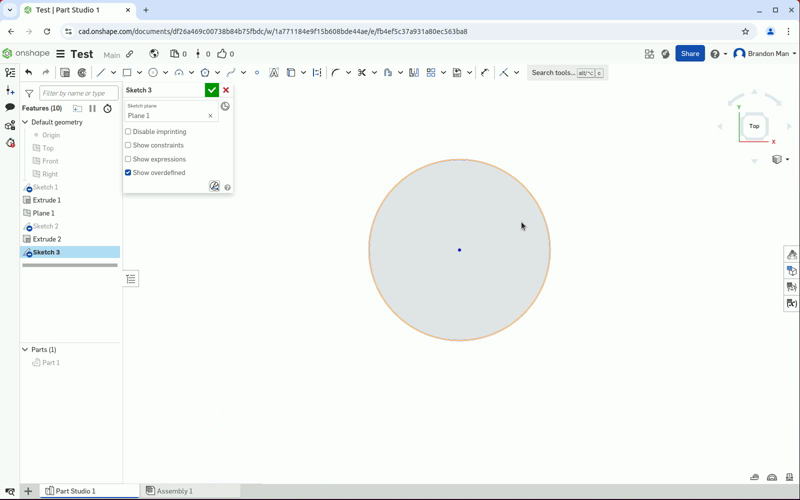
scroll(6)
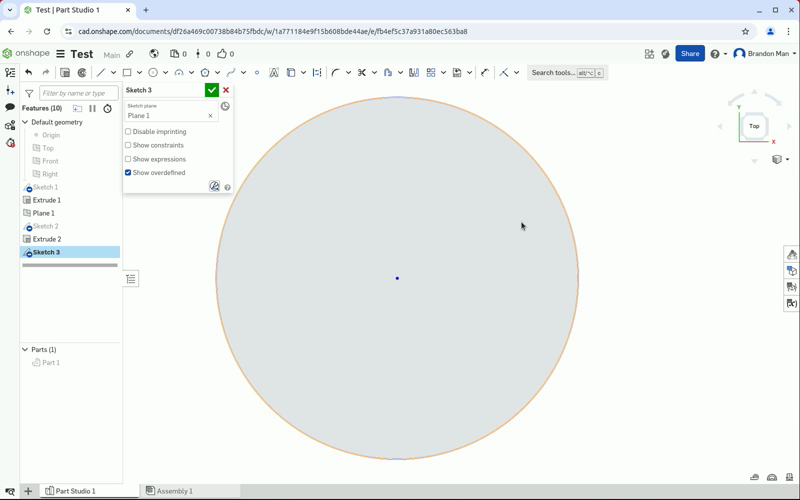
click(521, 221)
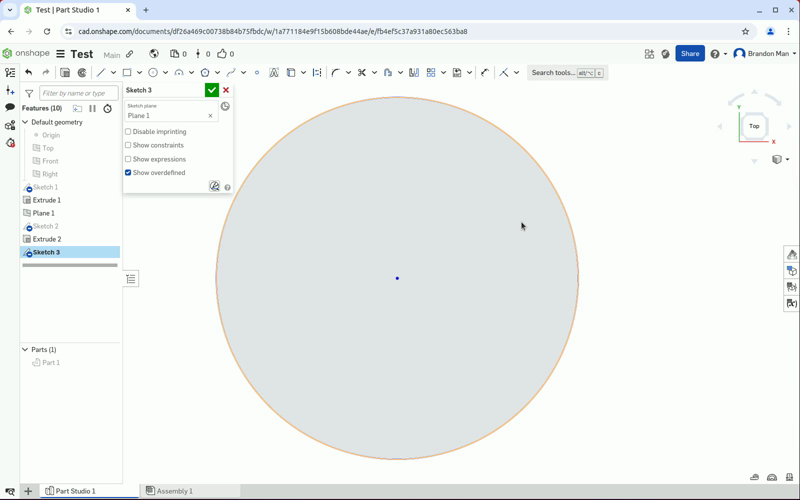
scroll(-6)
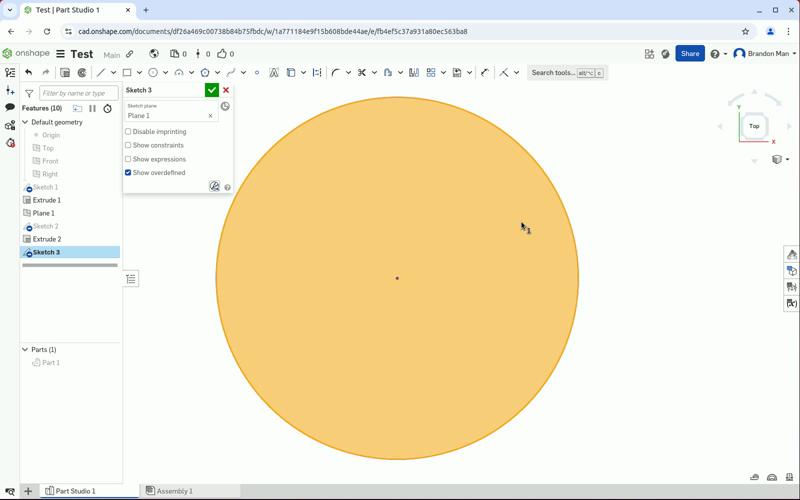
scroll(-6)
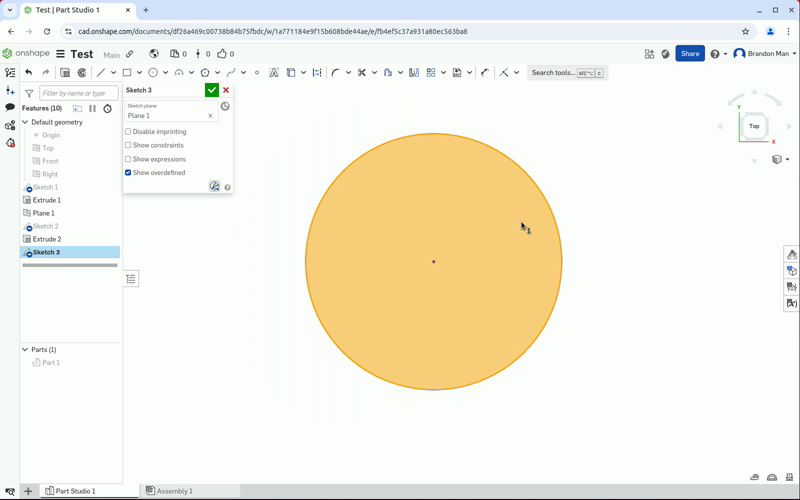
scroll(-6)
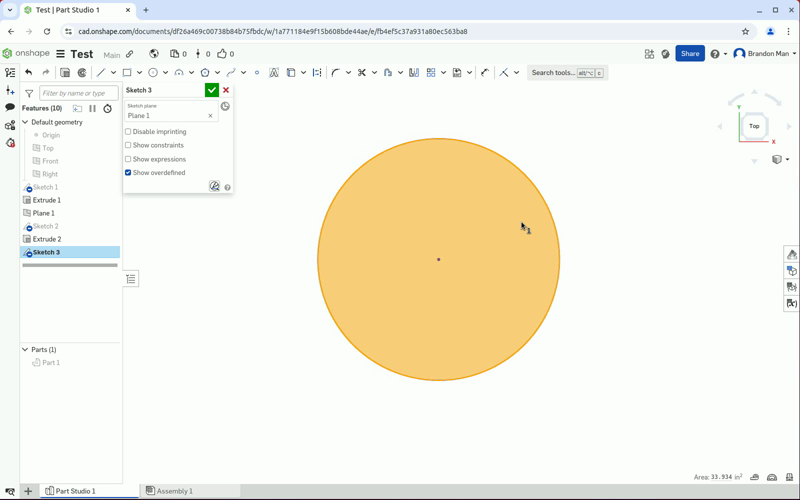
scroll(-6)
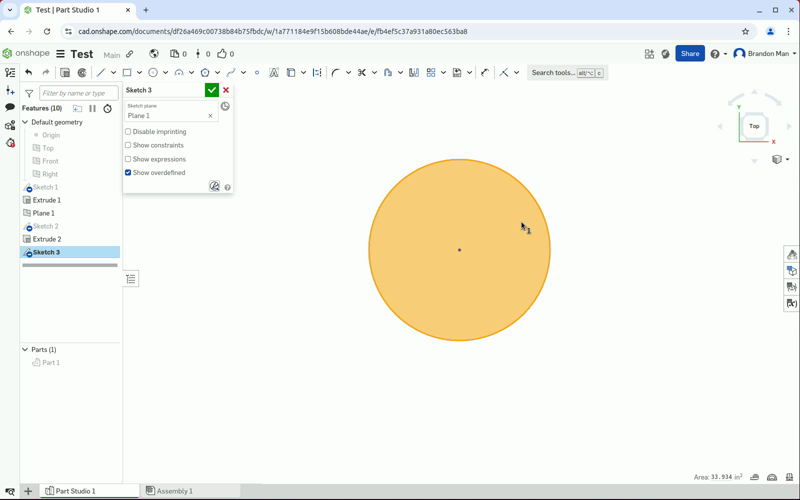
scroll(-6)
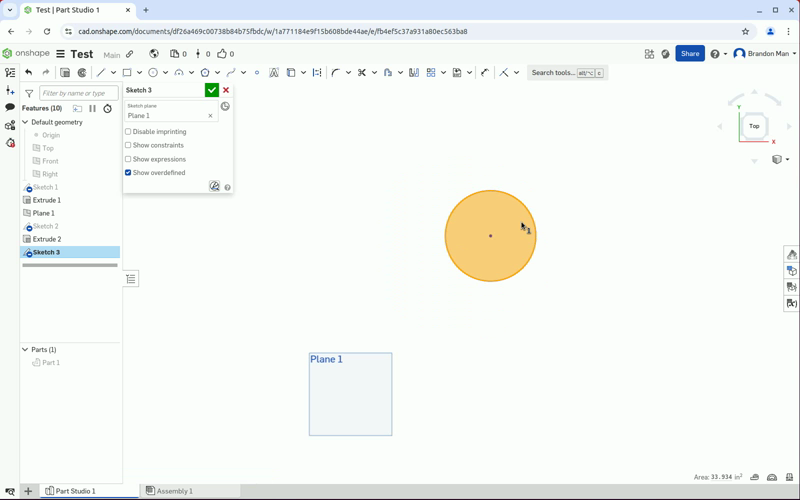
scroll(-6)
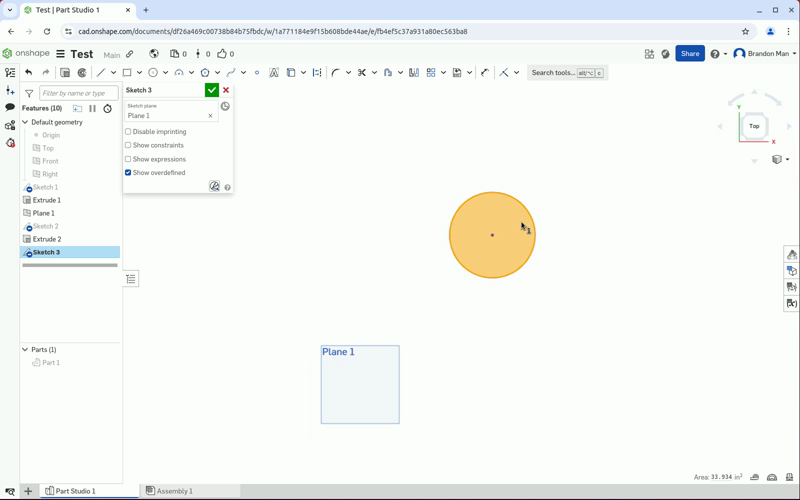
scroll(-6)
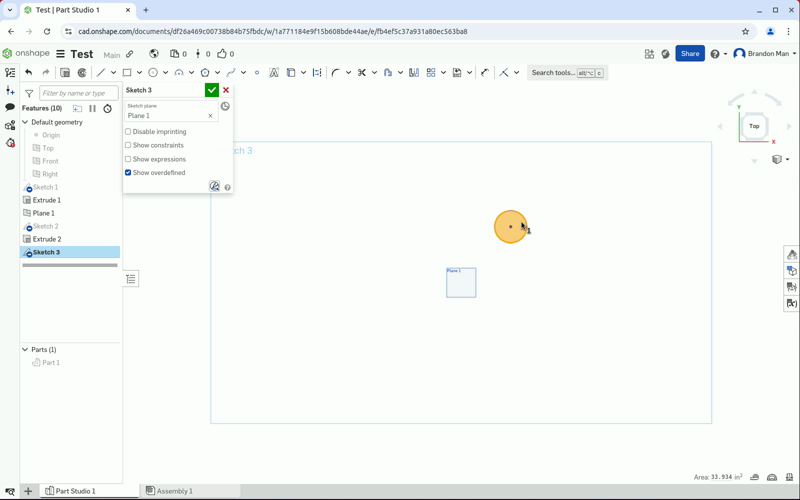
mouse_move(73, 352)
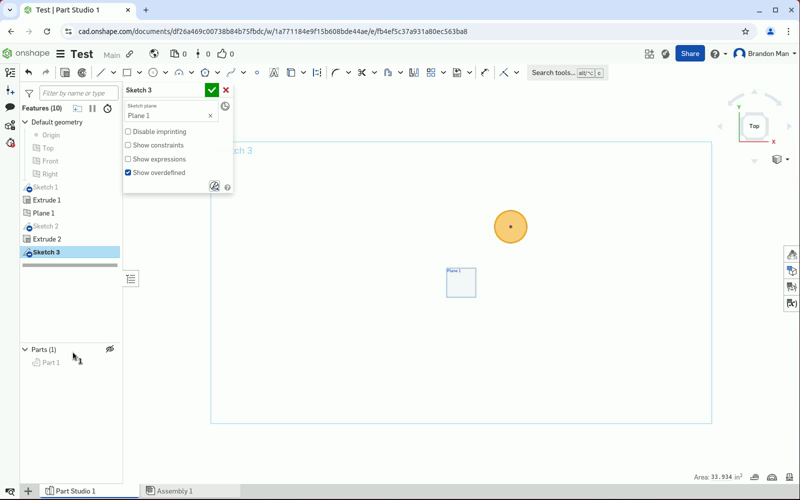
key(shift+y)
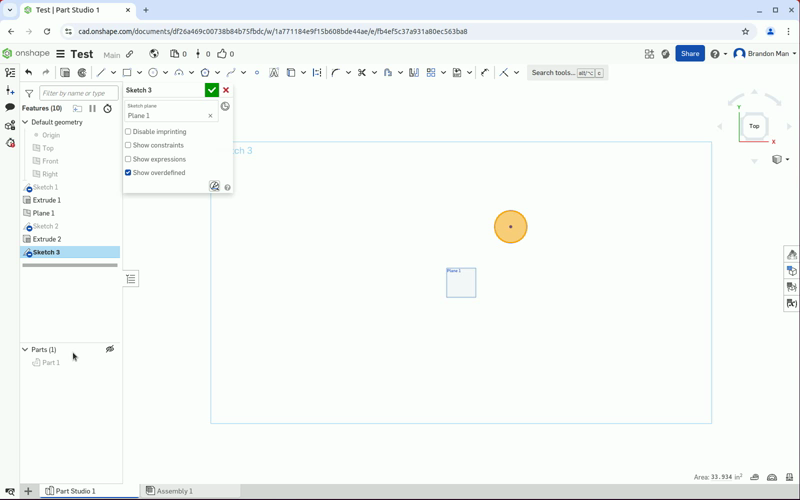
key(shift+e)
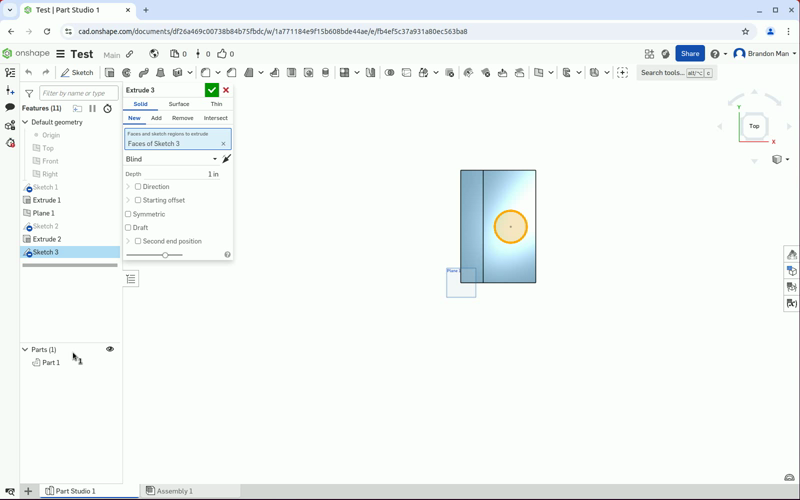
mouse_move(143, 106)
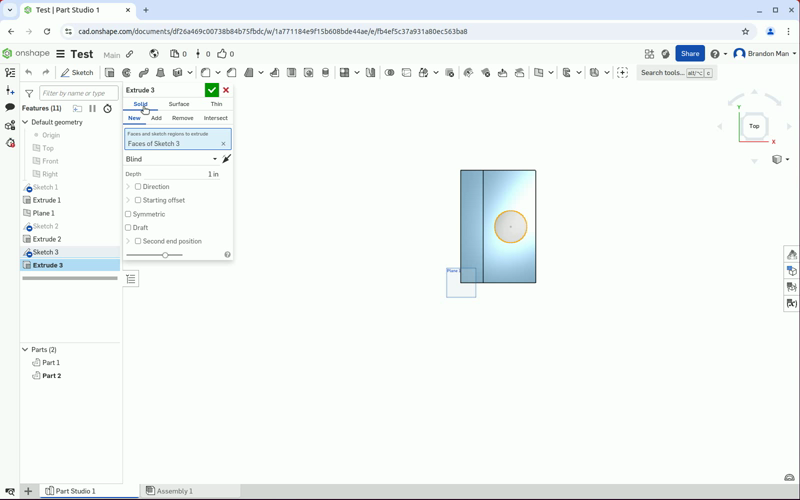
click(143, 106)
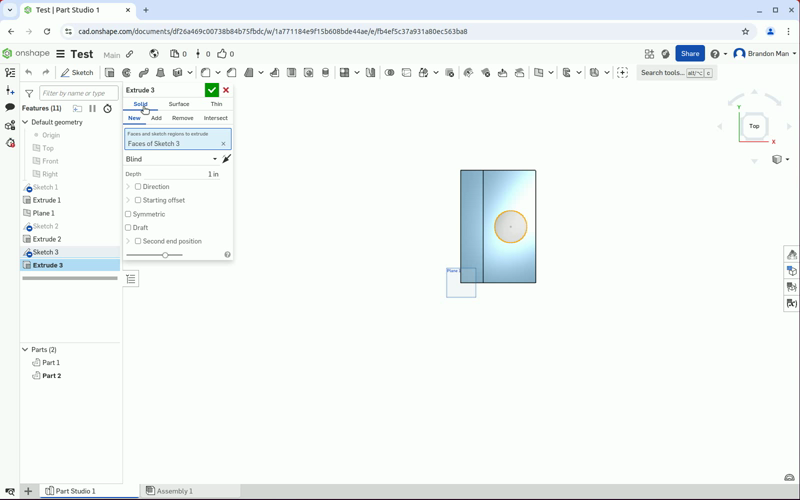
mouse_move(186, 120)
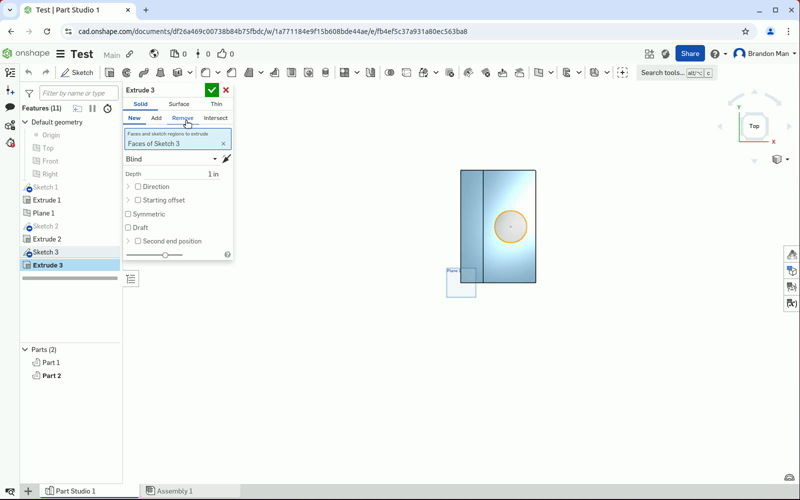
click(186, 120)
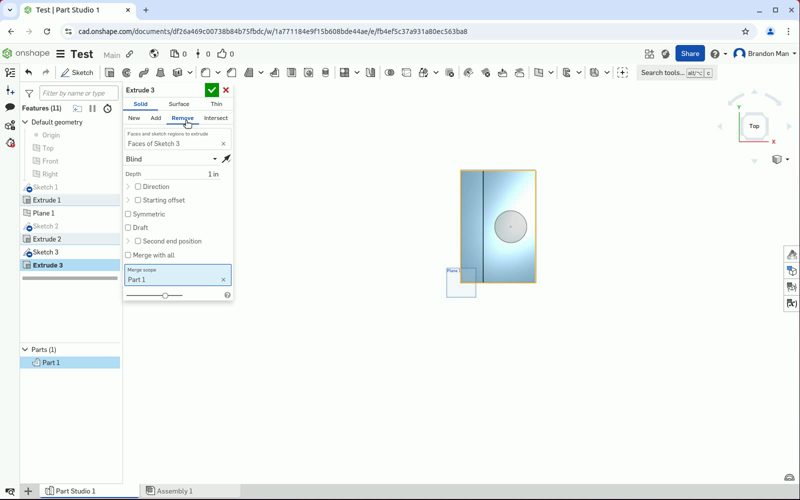
key(tab, 4)
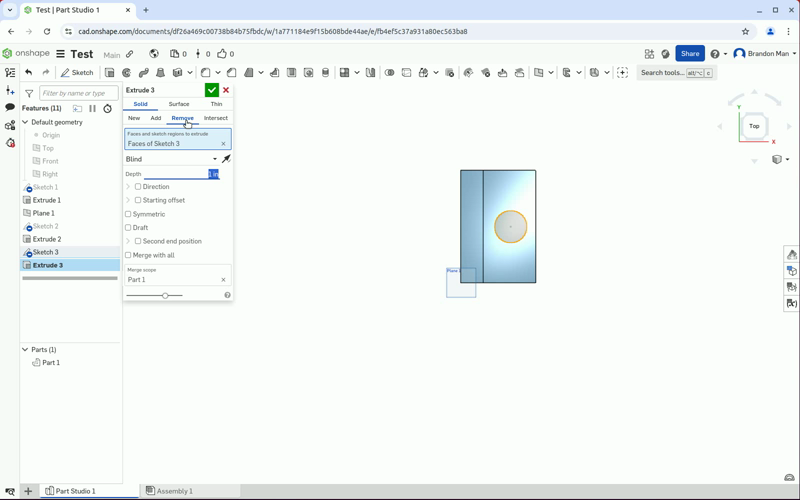
text(30.811)
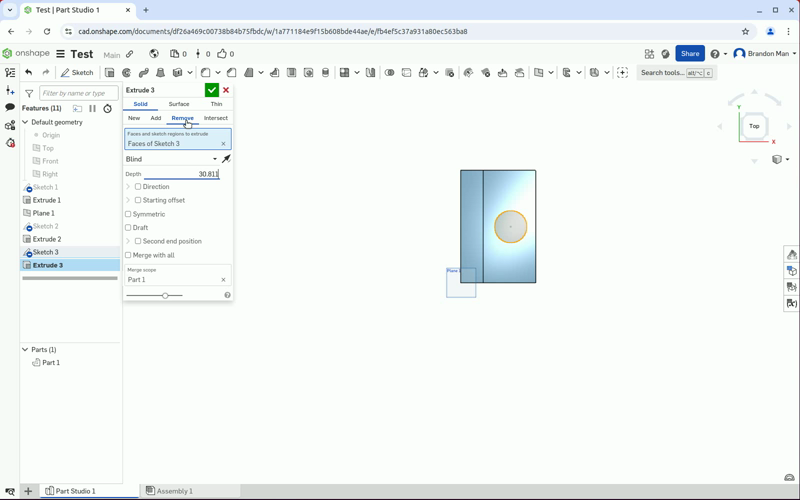
key(tab, 6)
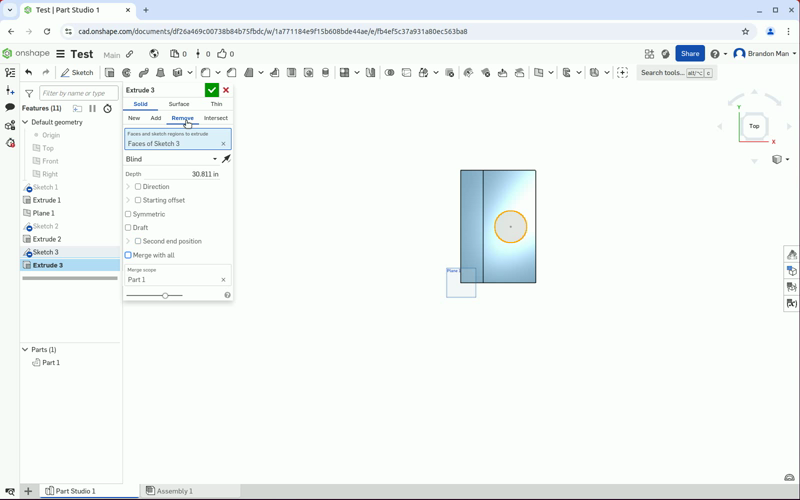
key(space)
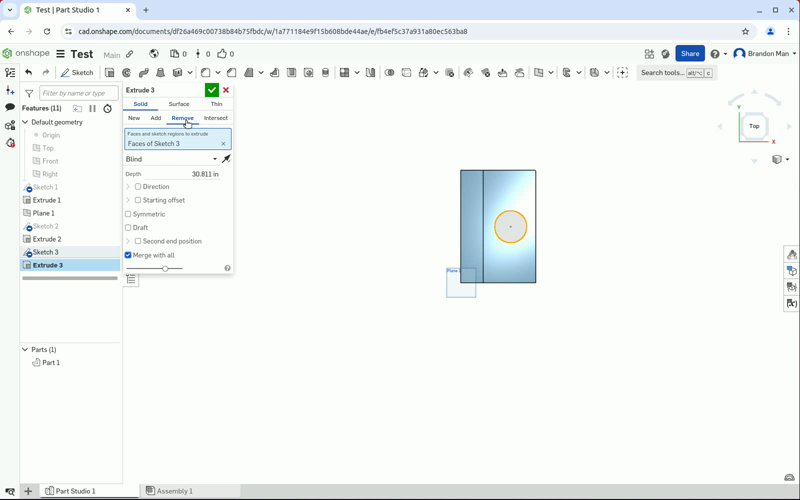
key(enter)
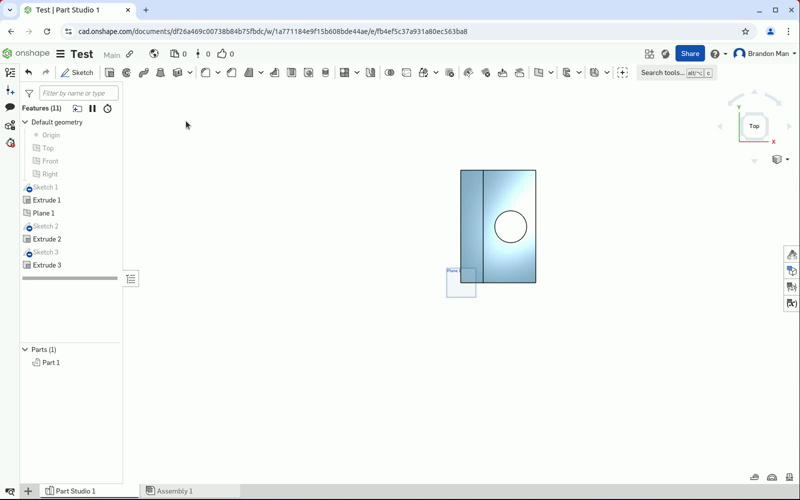
key(shift+h)
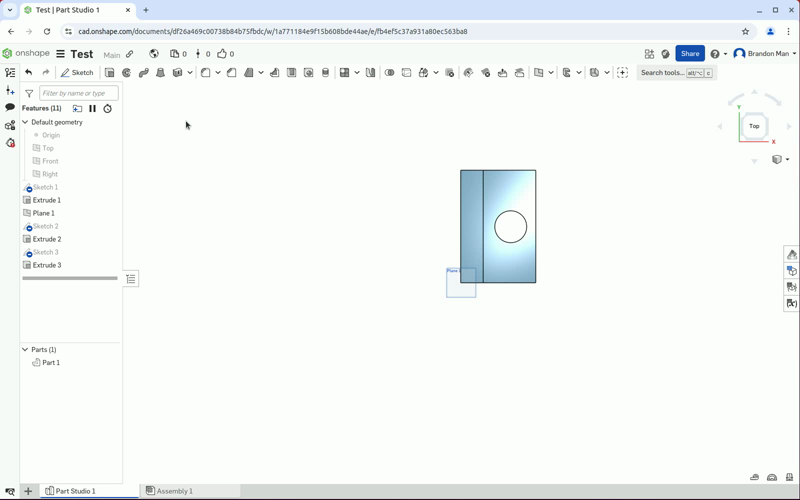
key(shift+h)
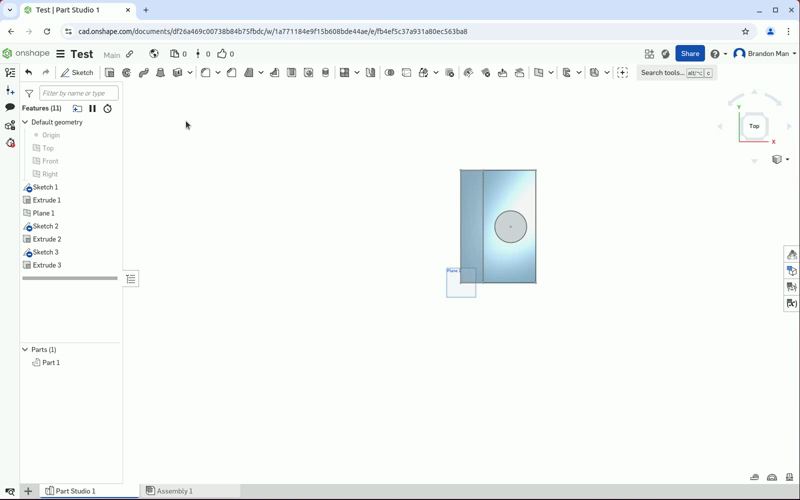
key(shift+7)
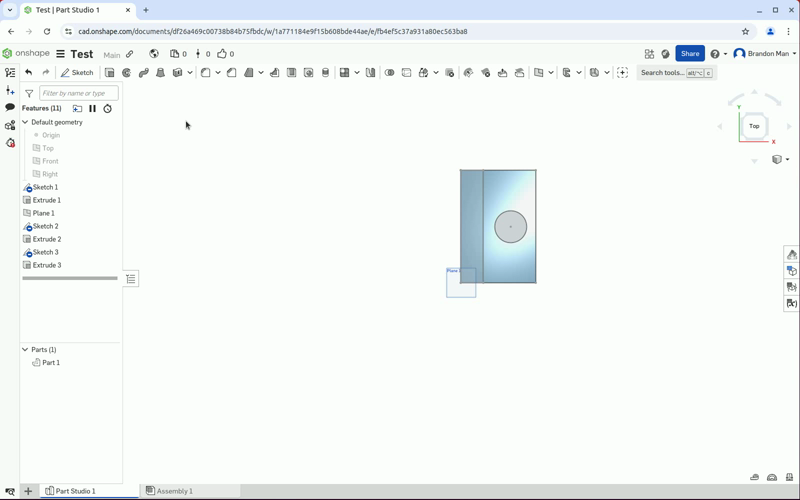
key(up, 3)
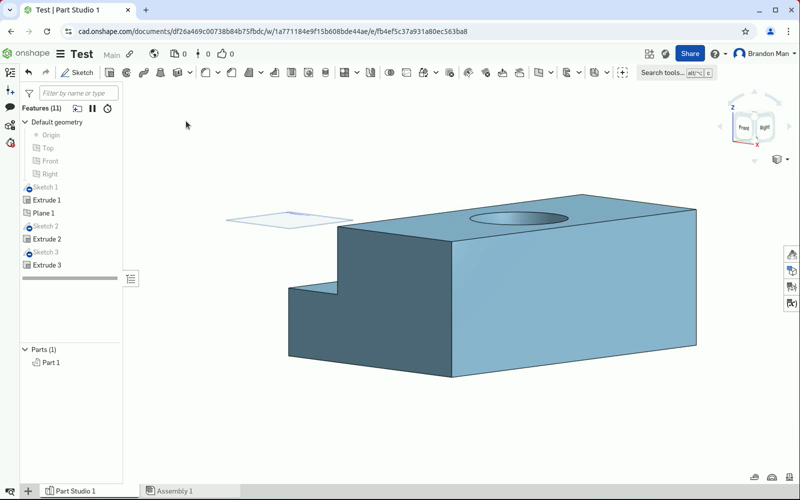
key(left, 3)
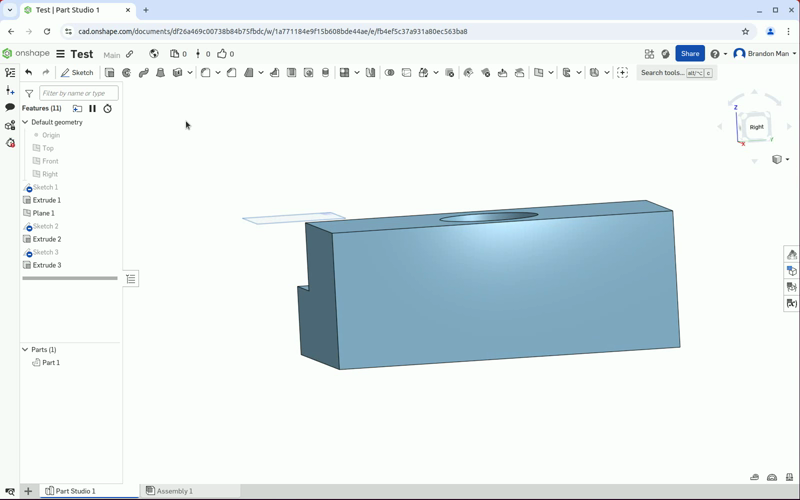
key(right, 3)
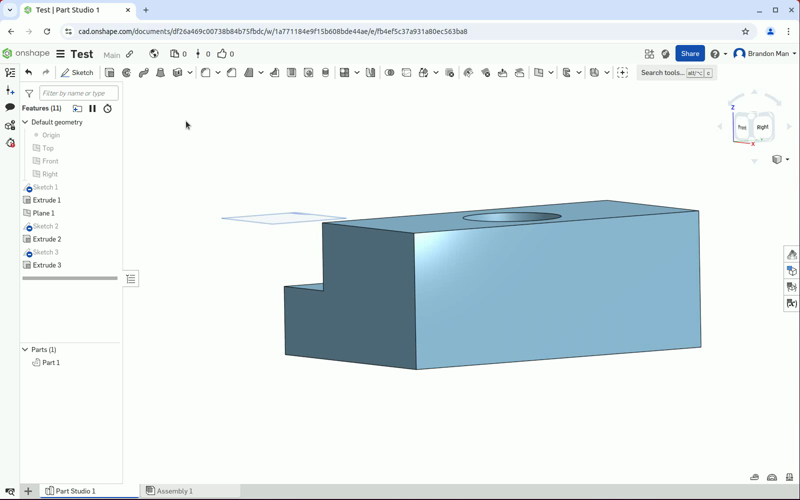
key(down, 3)
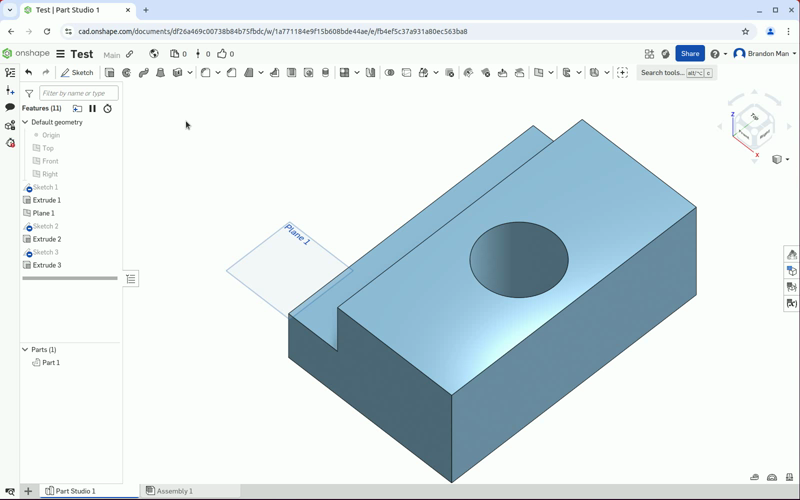
mouse_move(73, 189)
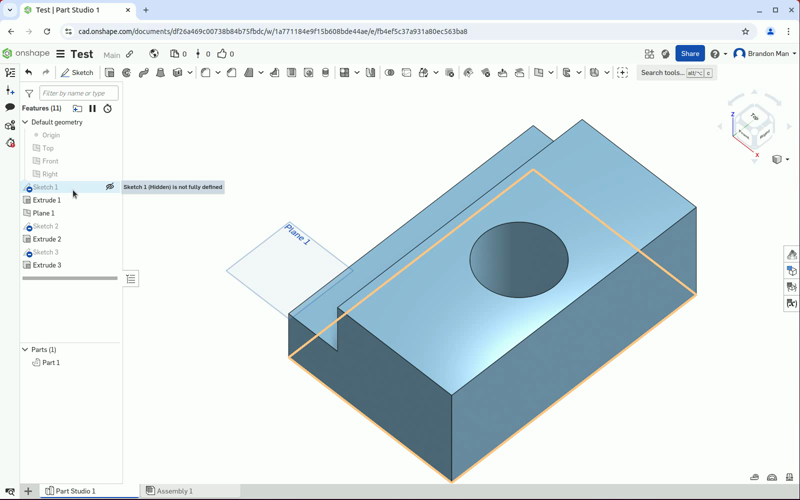
click(73, 189)